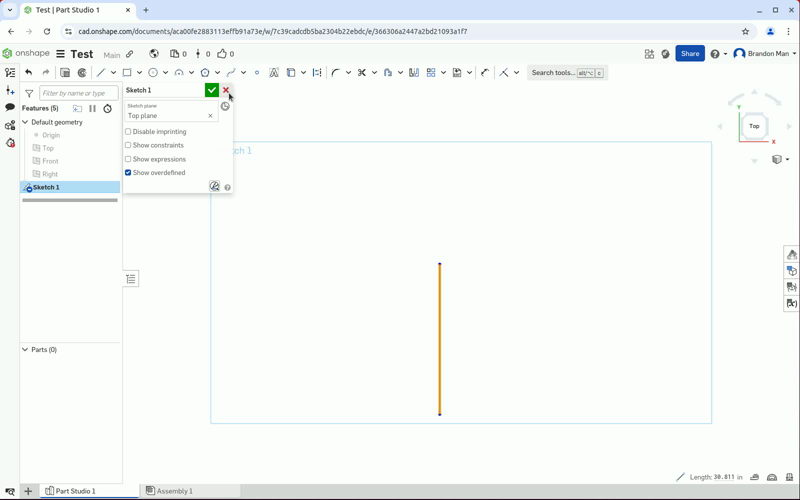
key(shift+h)
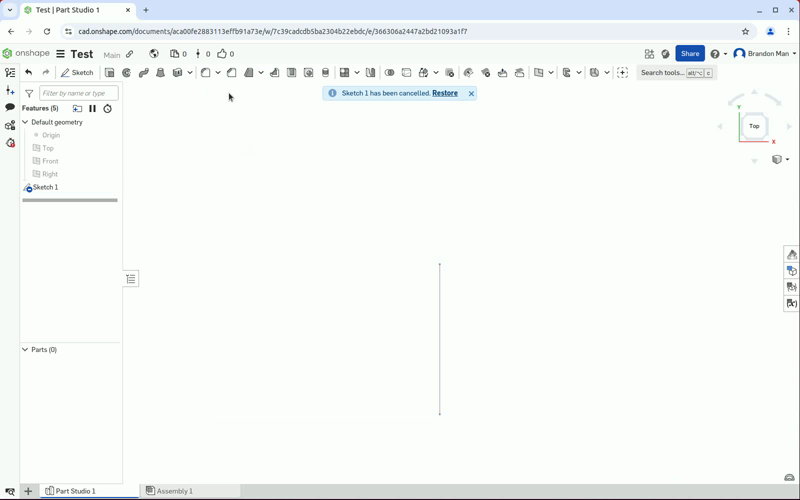
key(shift+s)
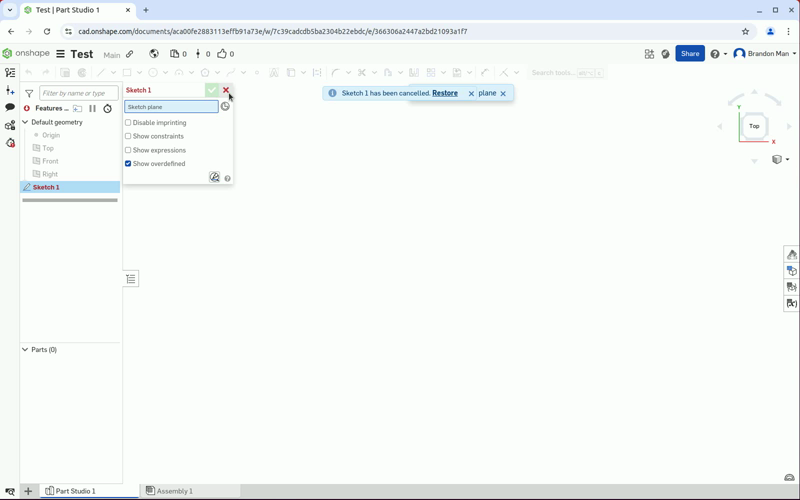
mouse_move(73, 150)
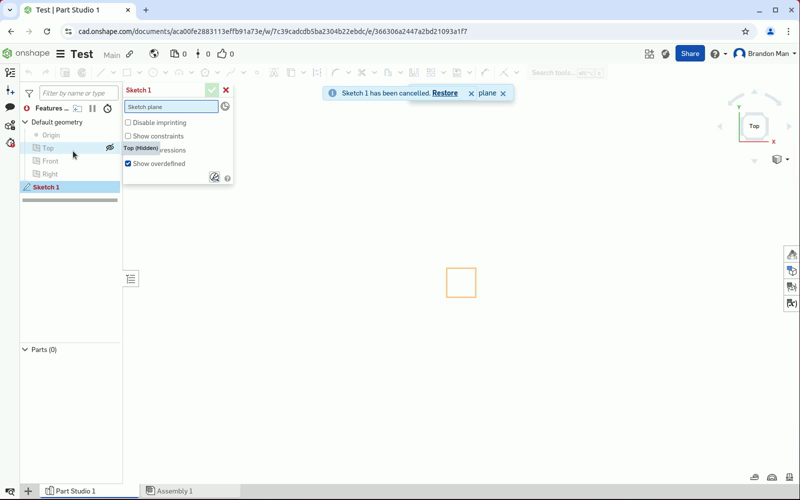
click(73, 150)
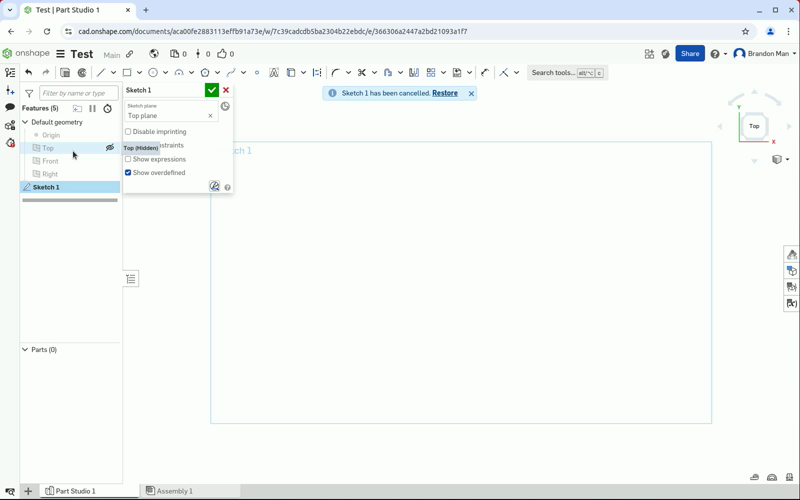
mouse_move(73, 352)
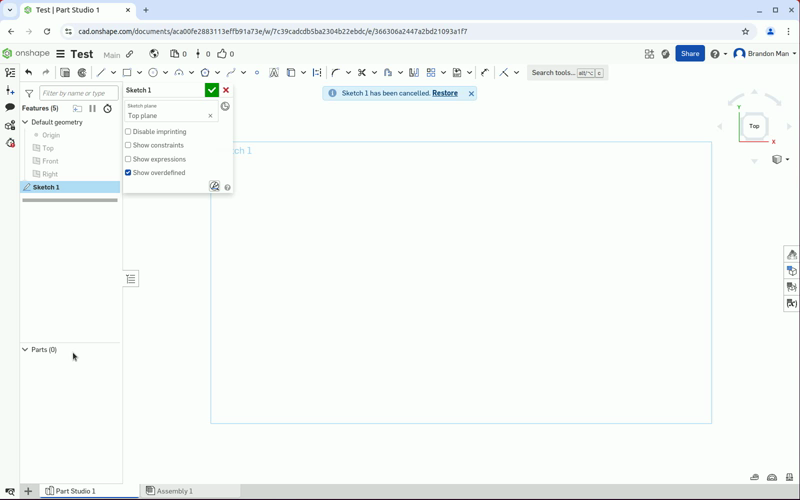
key(y)
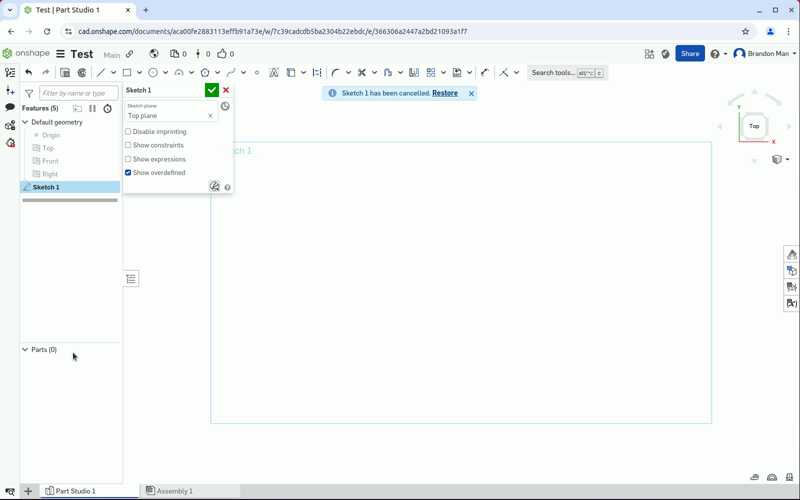
key(l)
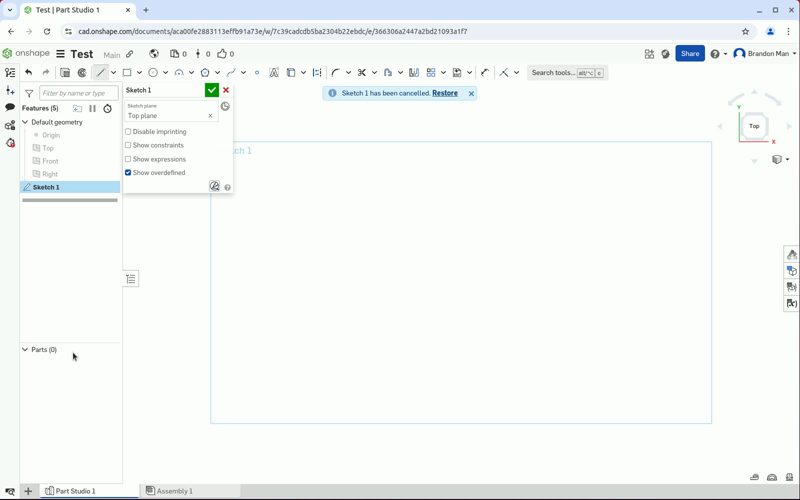
key_down(shift)
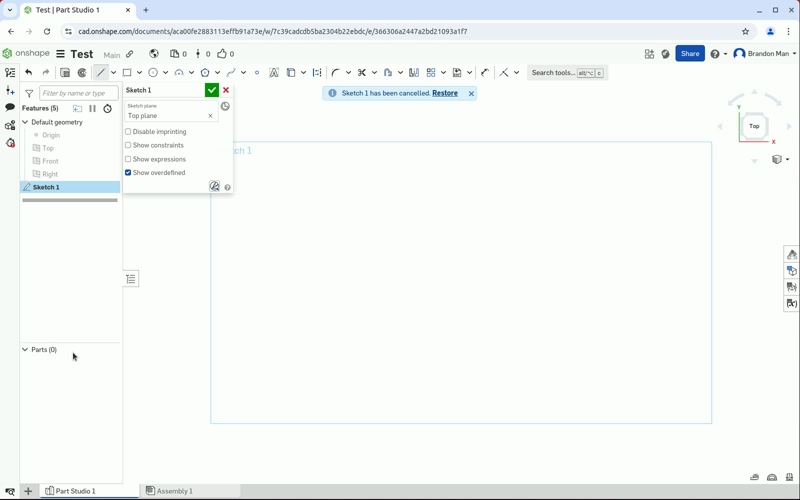
mouse_move(348, 307)
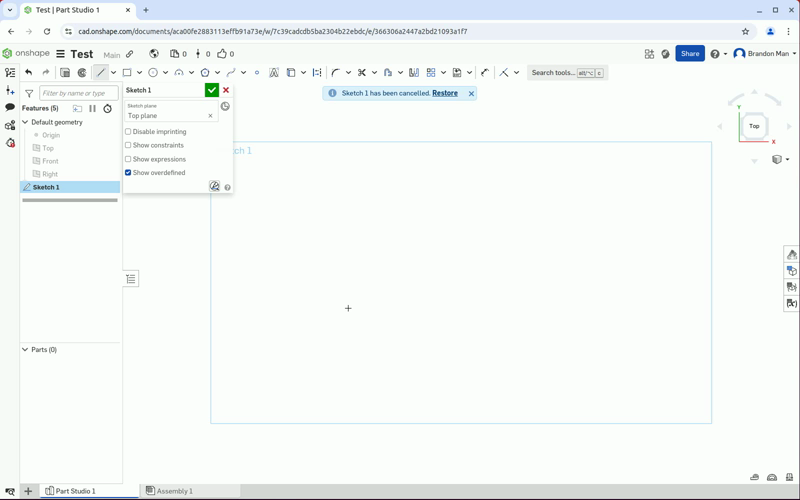
click(348, 307)
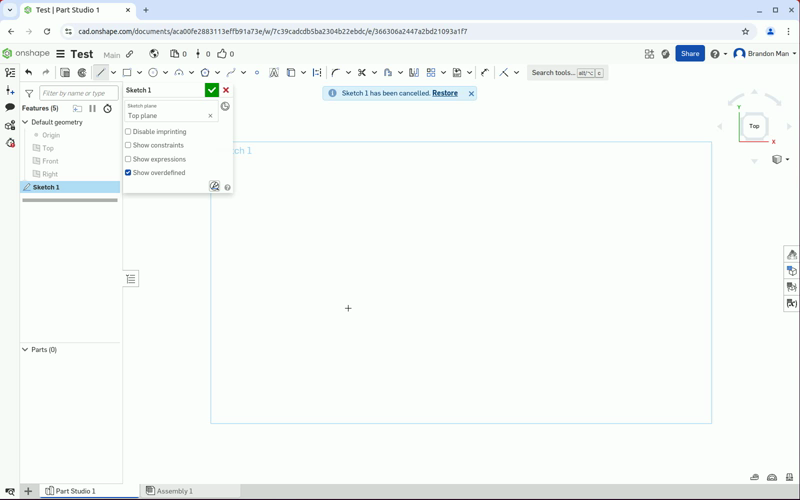
key_up(shift)
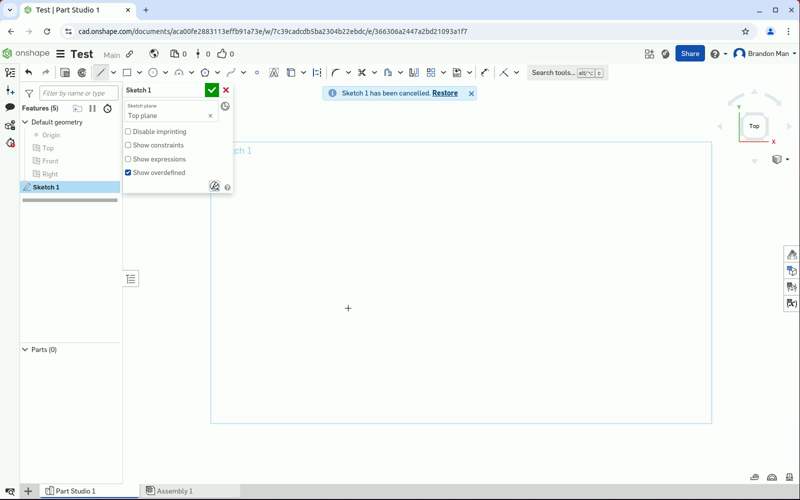
key_down(shift)
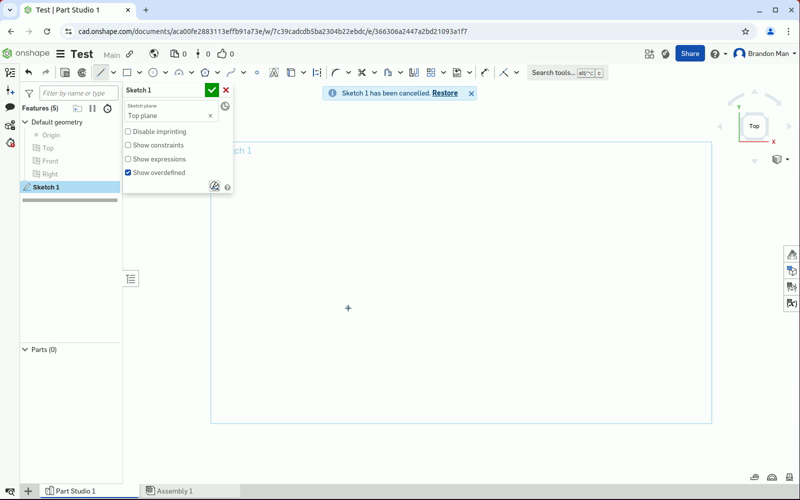
mouse_move(486, 307)
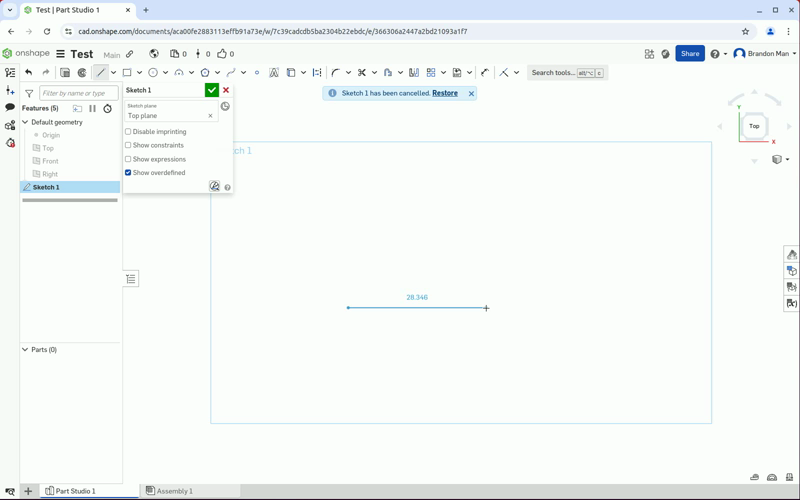
click(486, 307)
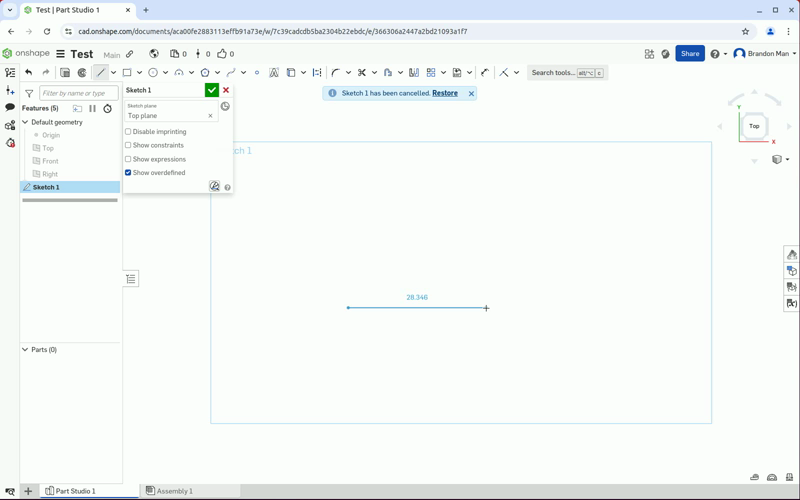
key_up(shift)
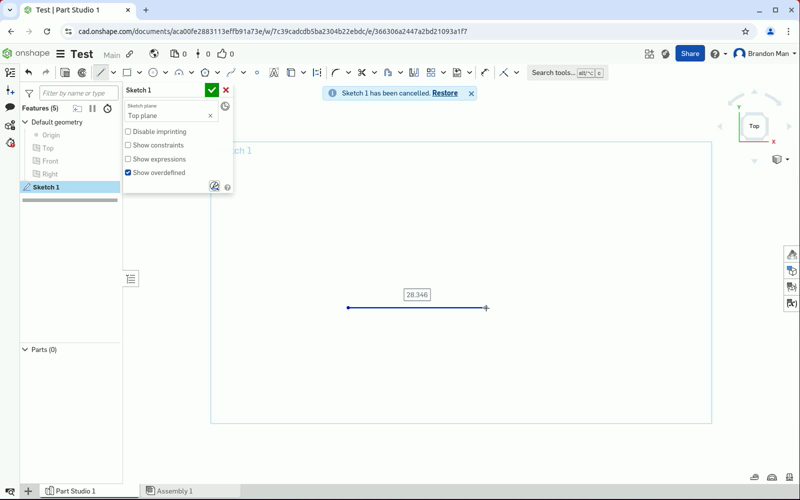
key_down(shift)
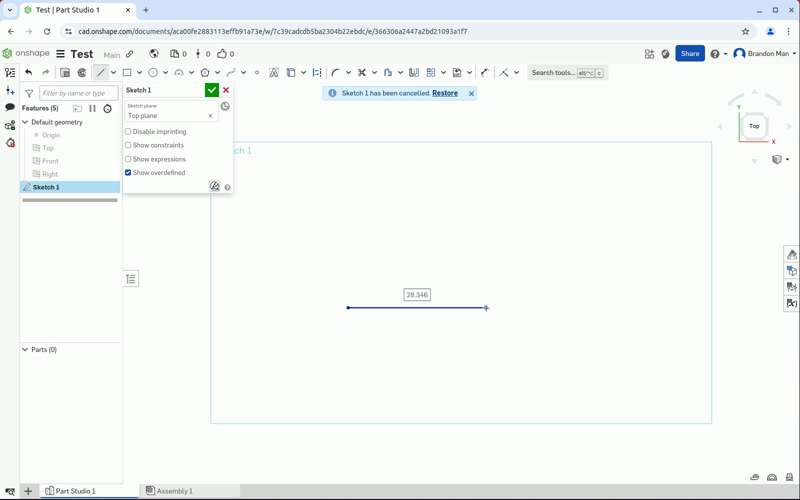
mouse_move(516, 307)
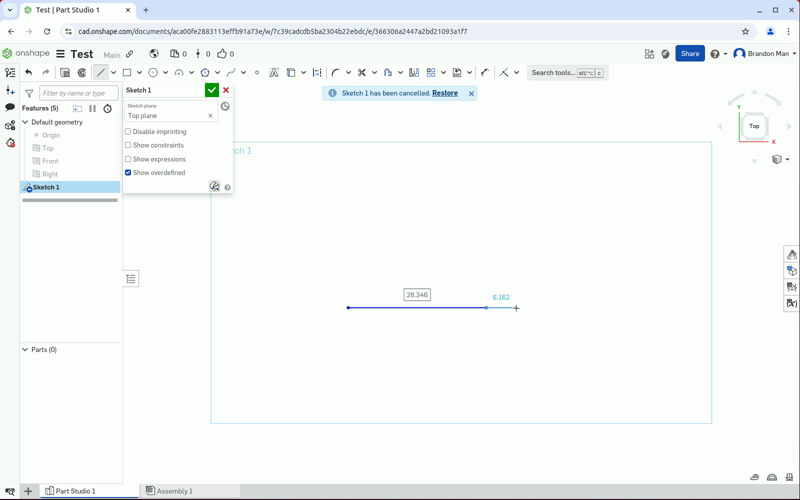
mouse_move(486, 290)
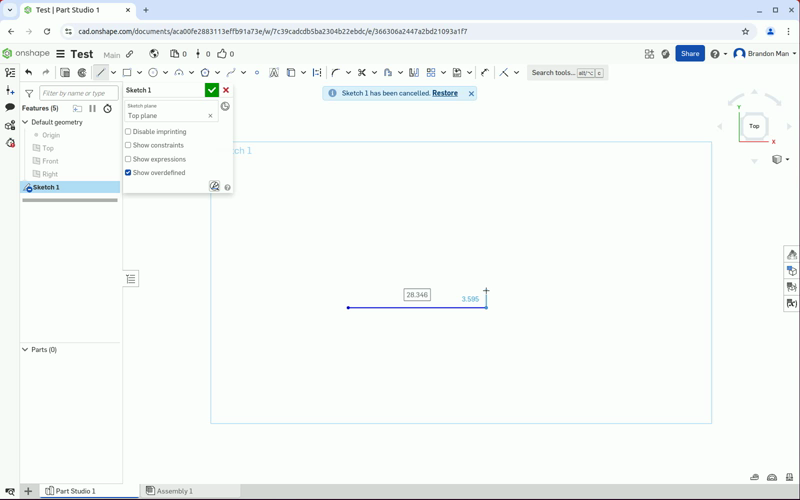
click(486, 290)
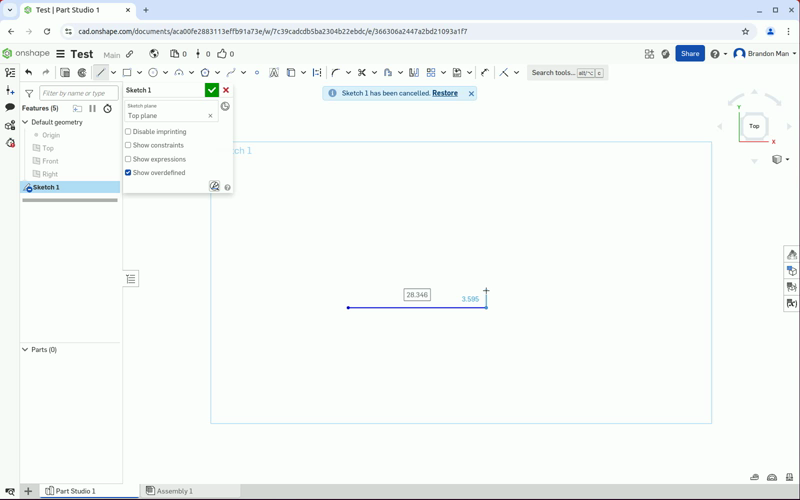
key_up(shift)
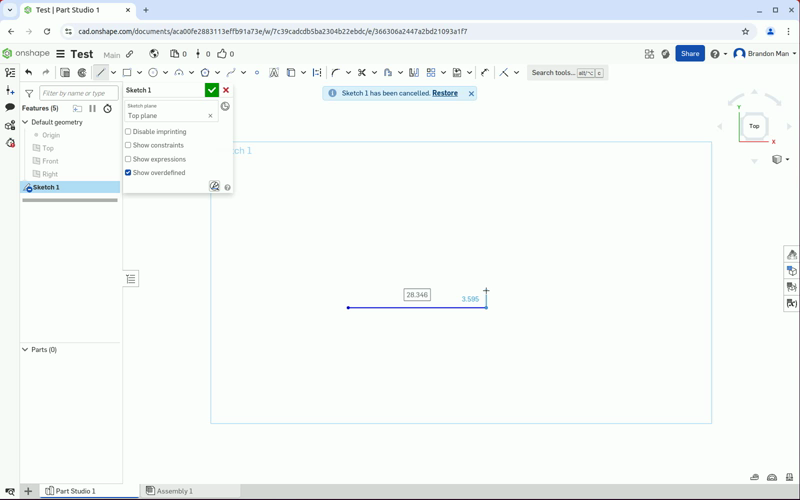
key_down(shift)
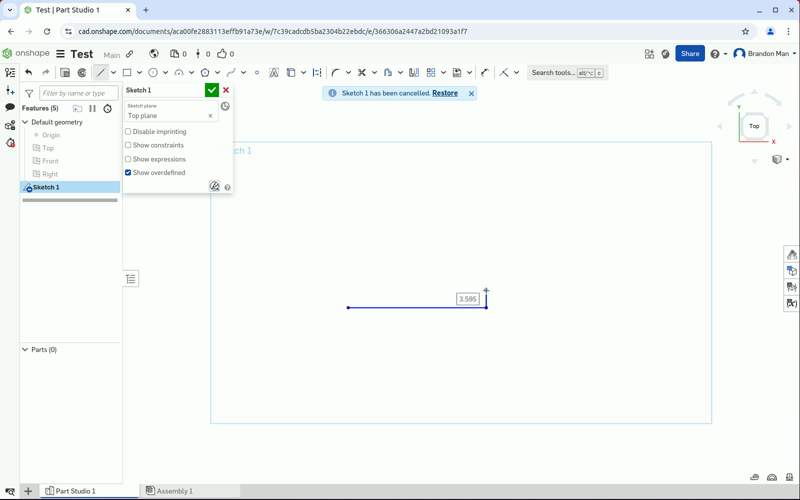
mouse_move(378, 290)
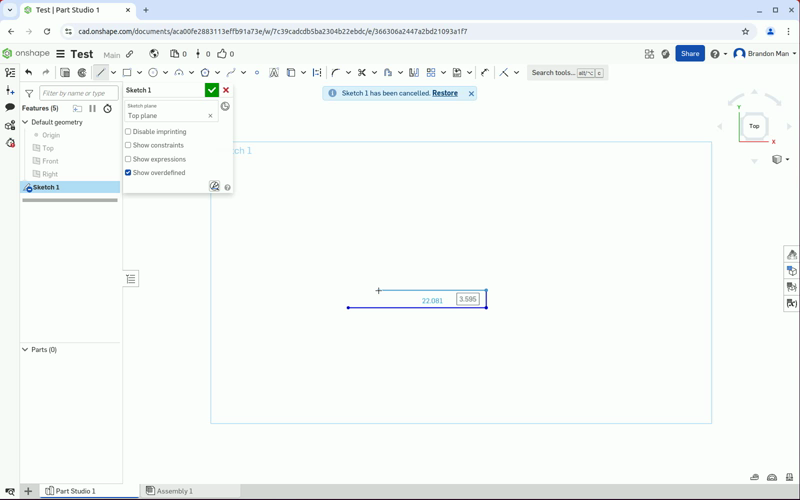
click(378, 290)
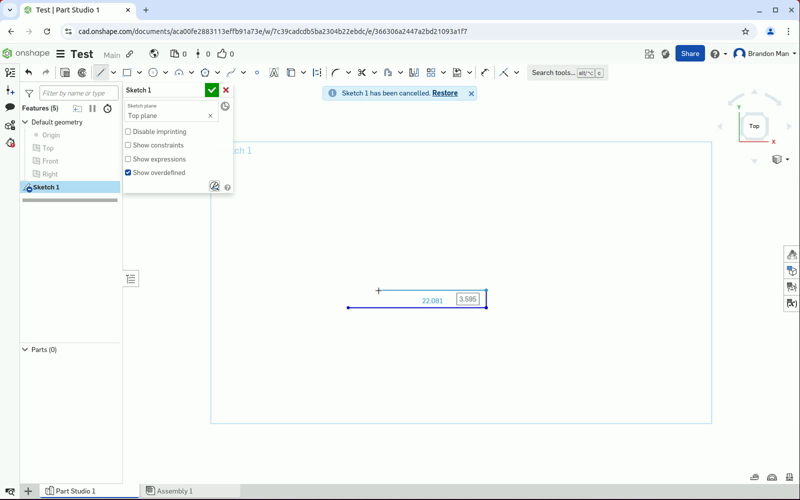
key_up(shift)
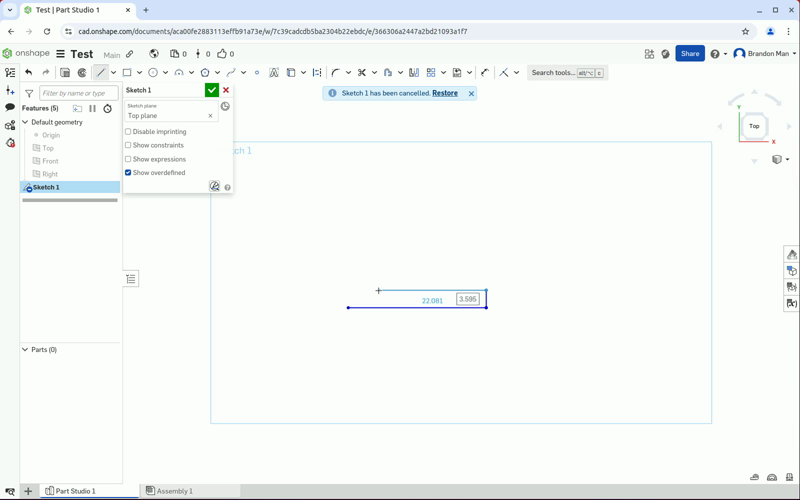
key_down(shift)
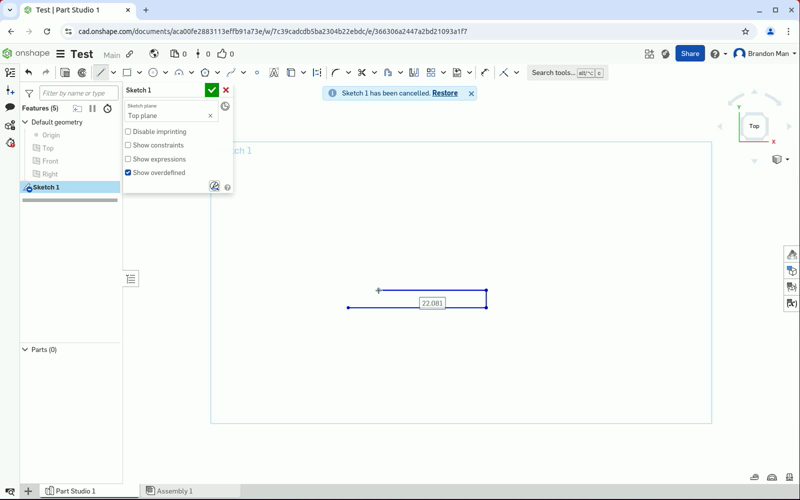
mouse_move(378, 192)
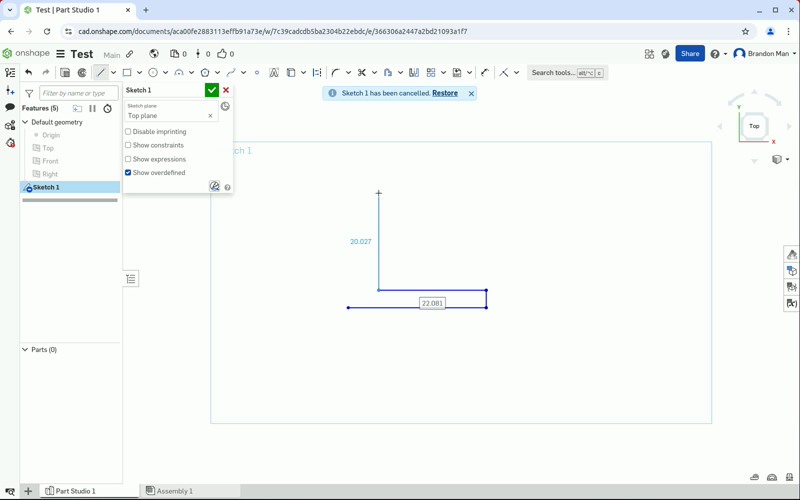
click(378, 192)
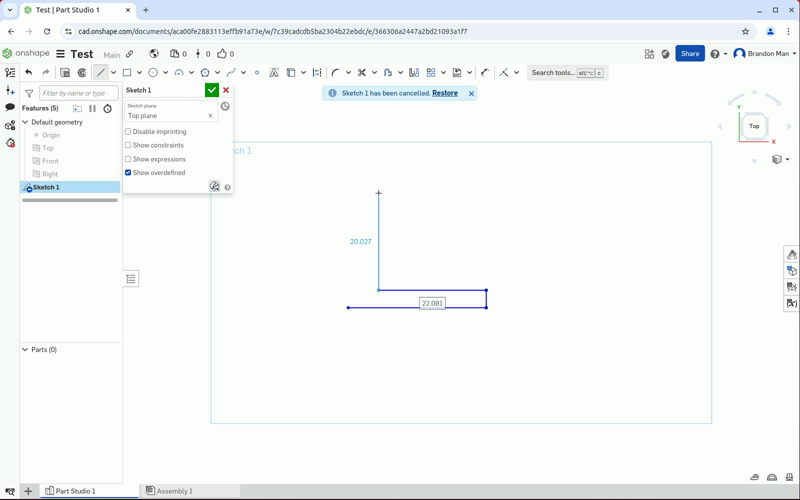
key_up(shift)
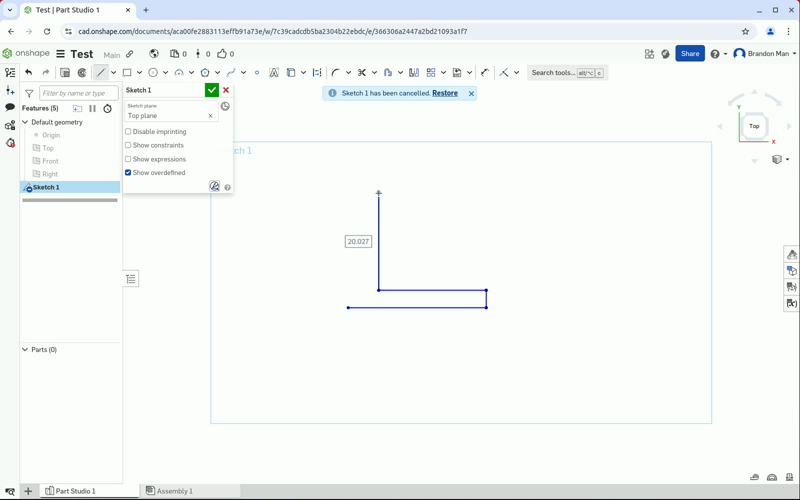
key_down(shift)
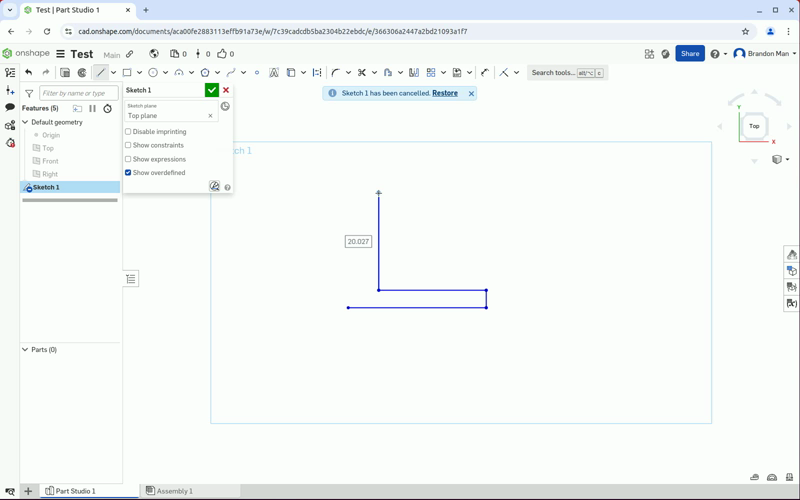
mouse_move(486, 192)
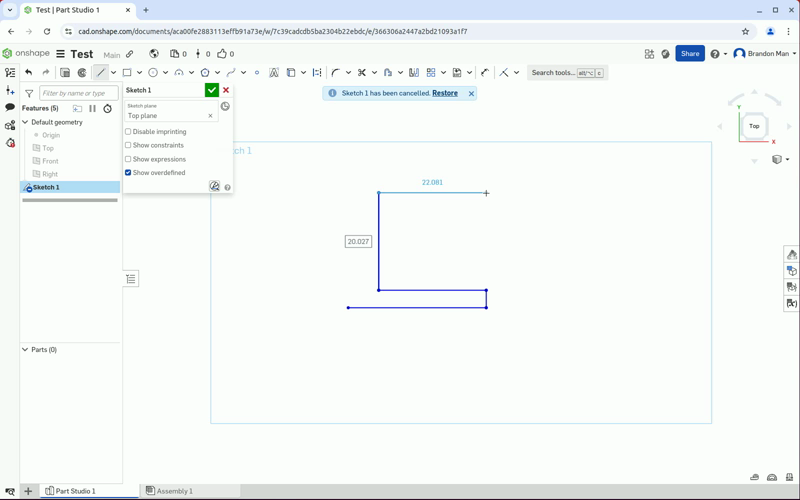
click(486, 192)
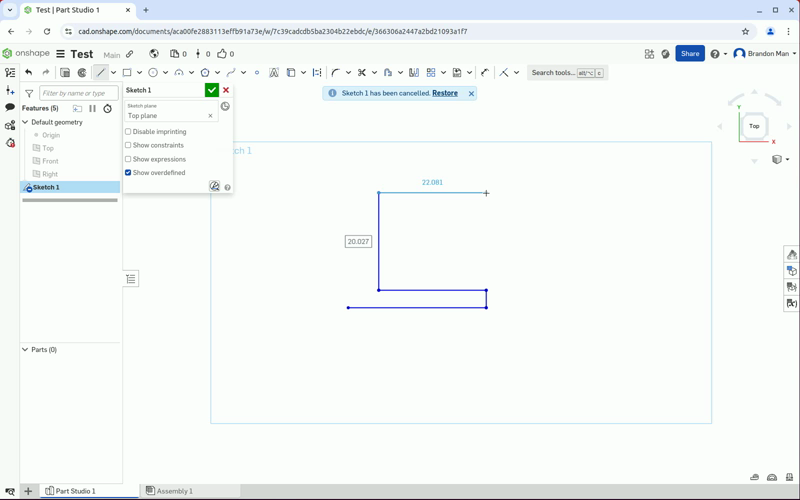
key_up(shift)
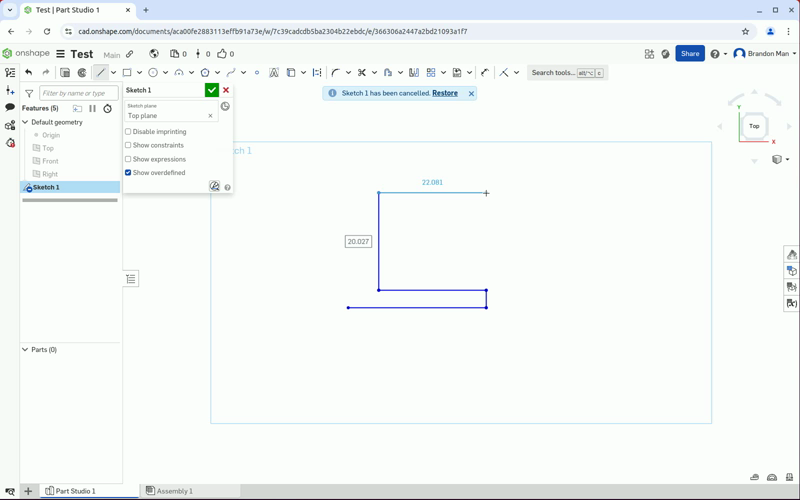
key_down(shift)
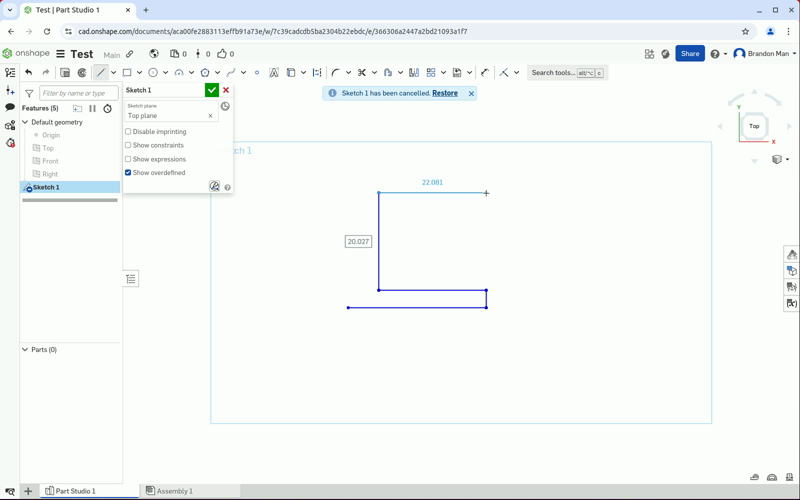
mouse_move(516, 192)
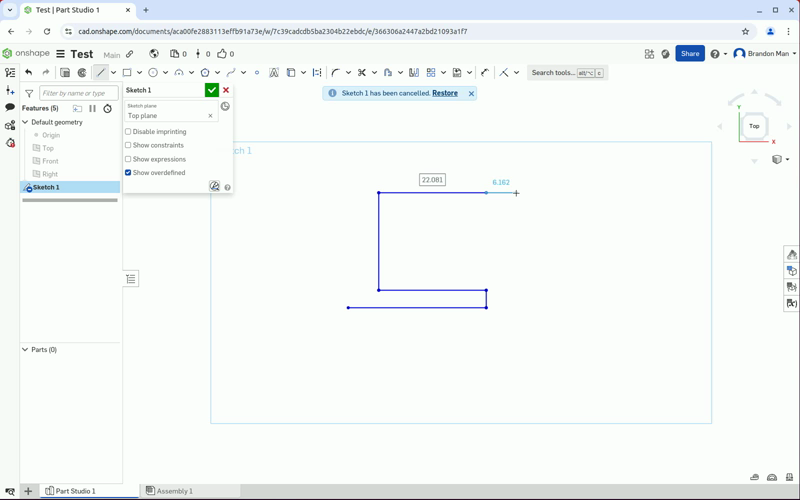
mouse_move(486, 175)
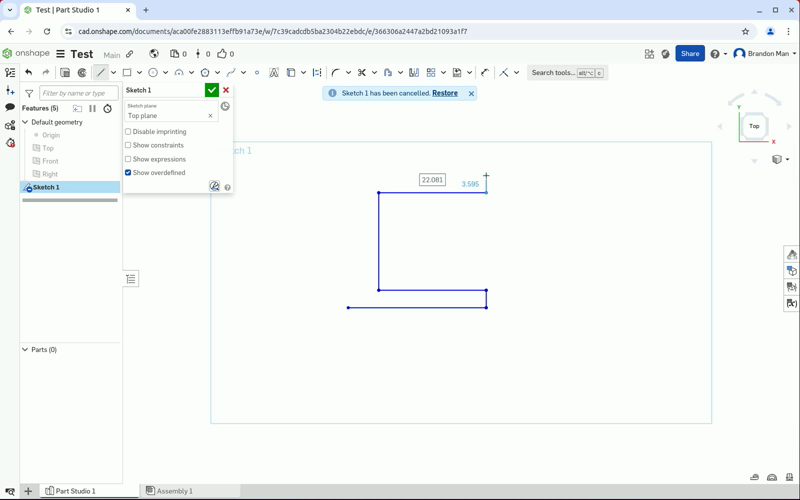
click(486, 175)
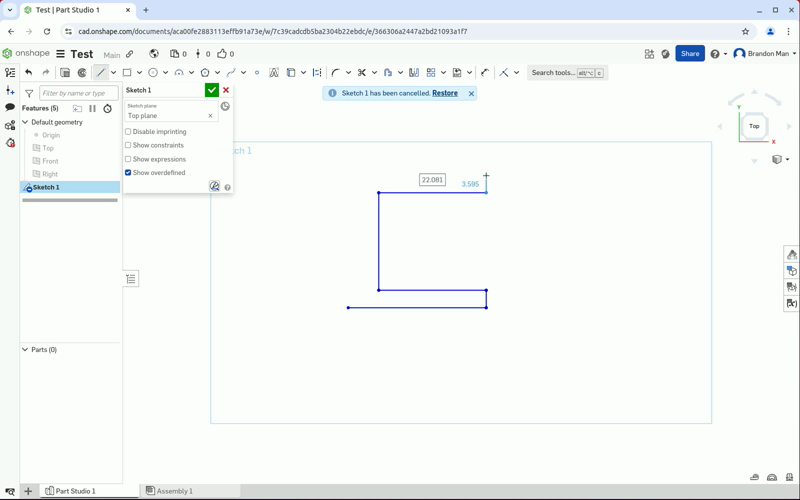
key_up(shift)
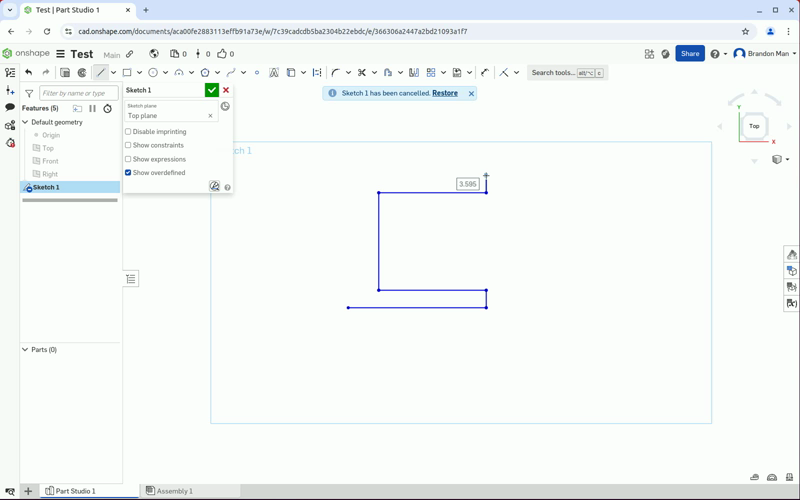
key_down(shift)
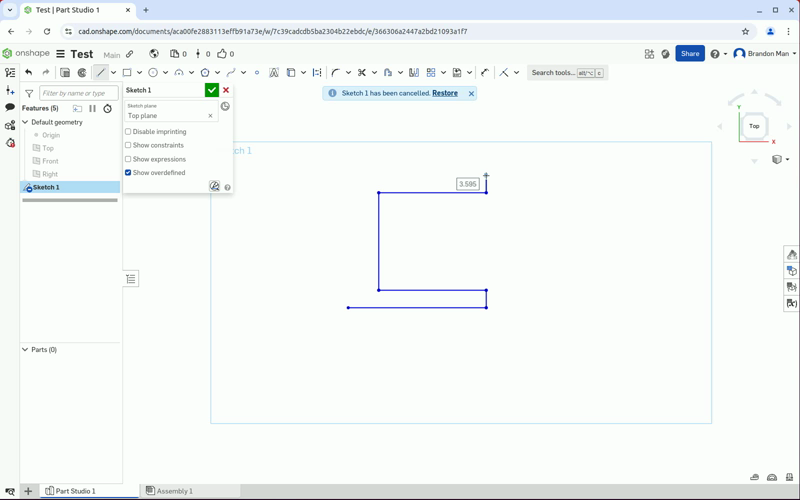
mouse_move(348, 175)
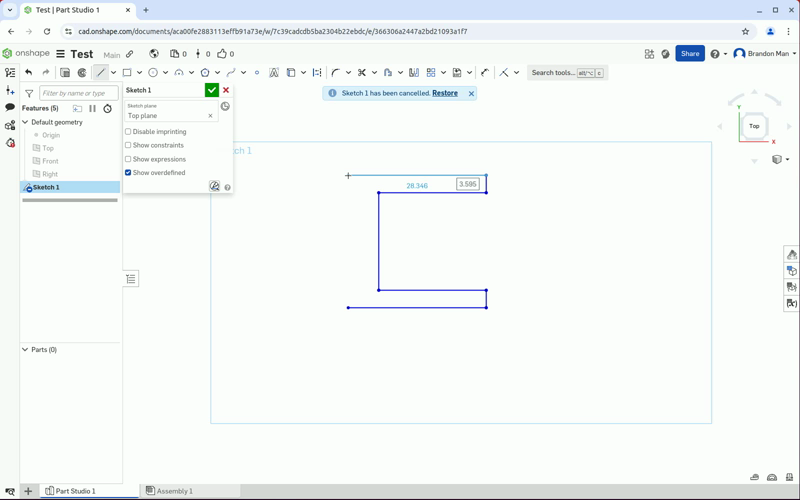
click(348, 175)
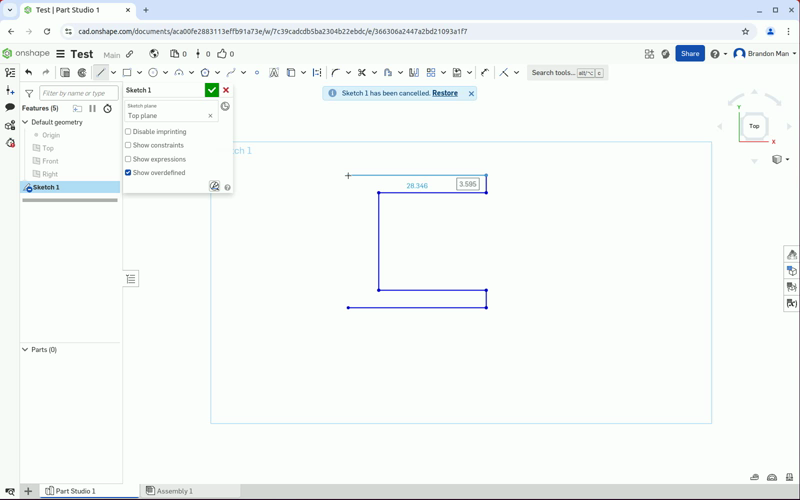
key_up(shift)
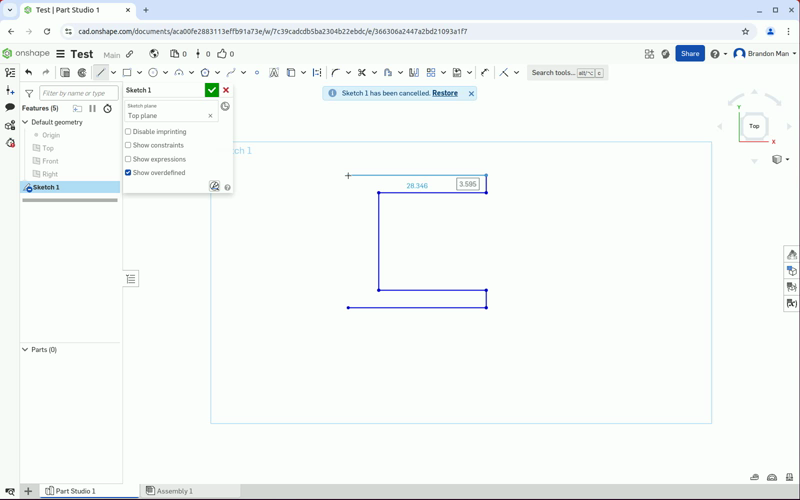
key_down(shift)
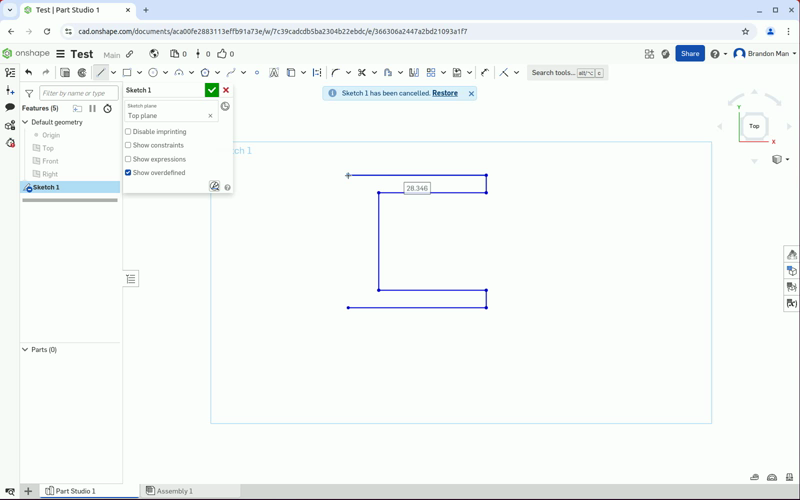
mouse_move(348, 307)
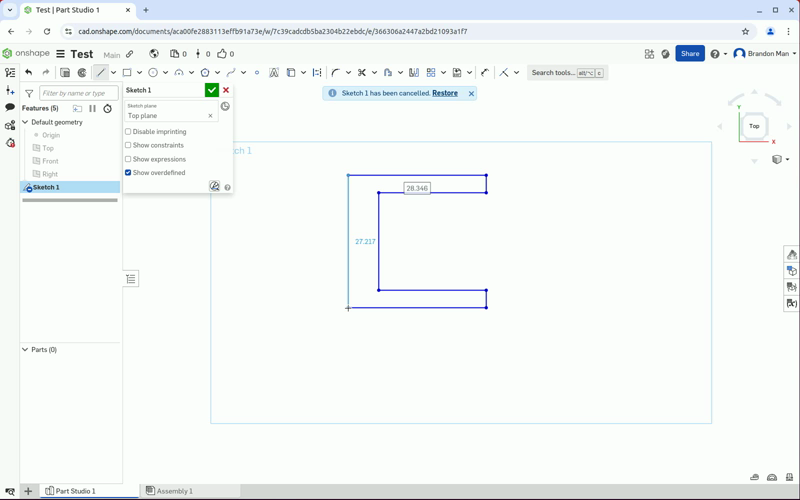
key_up(shift)
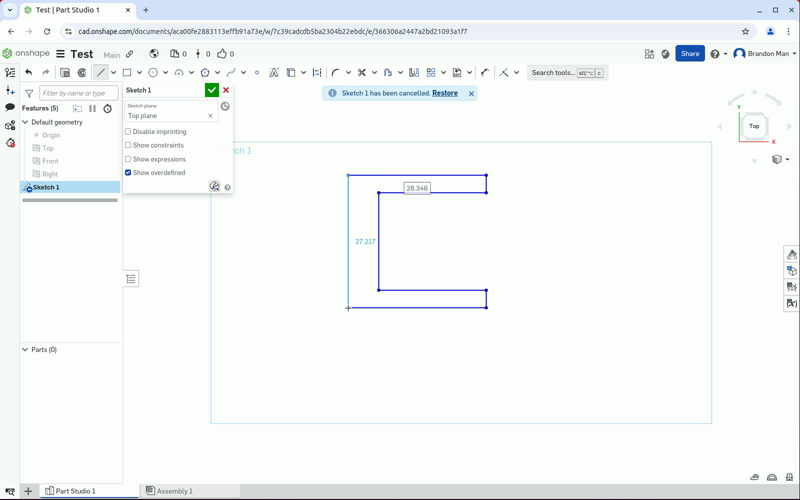
click(348, 307)
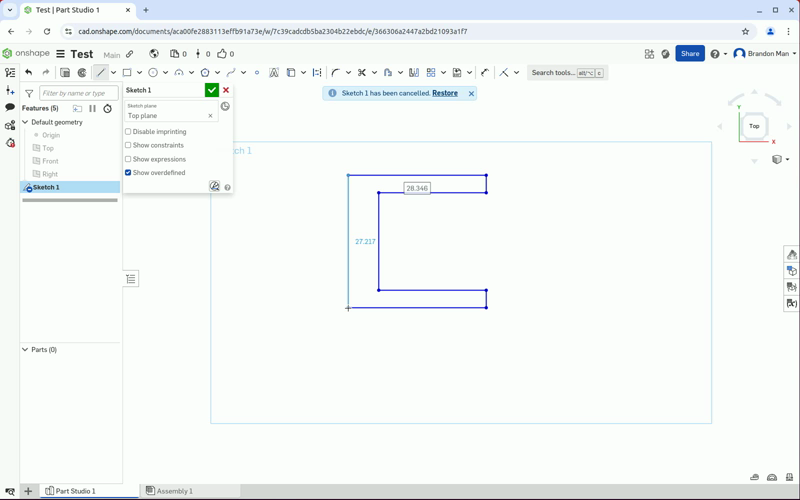
key(esc)
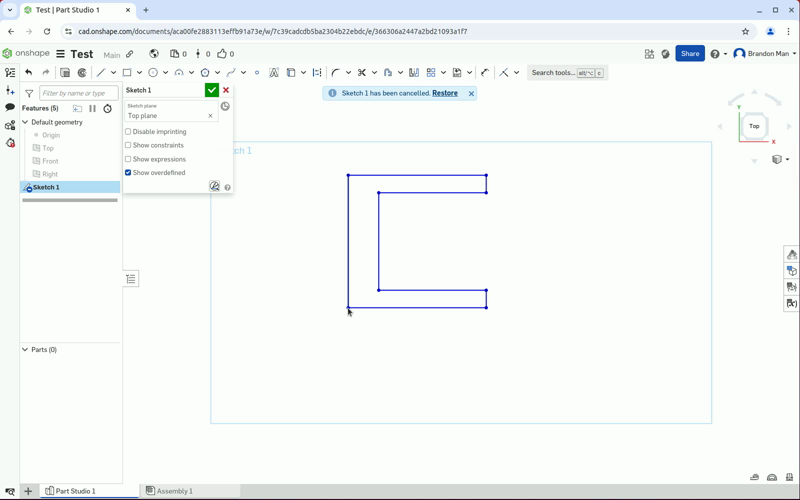
mouse_move(405, 302)
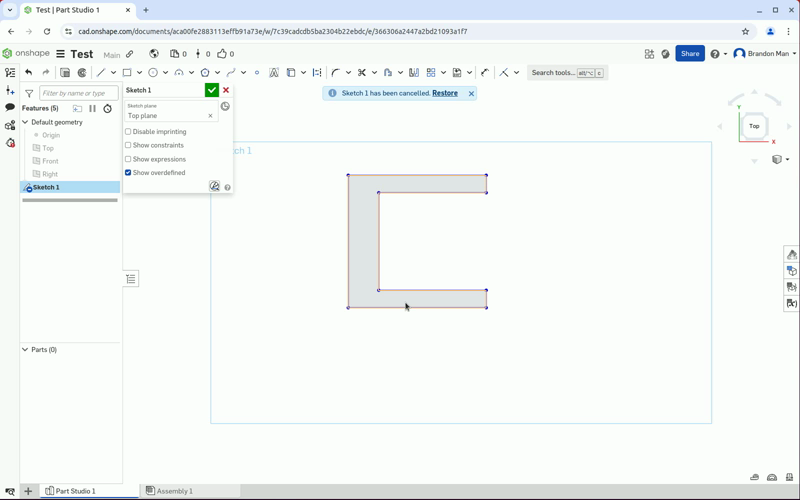
click(405, 302)
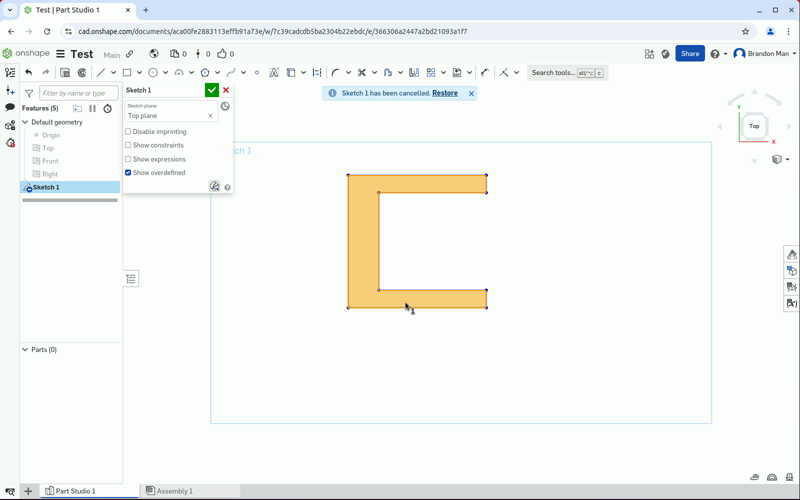
mouse_move(73, 352)
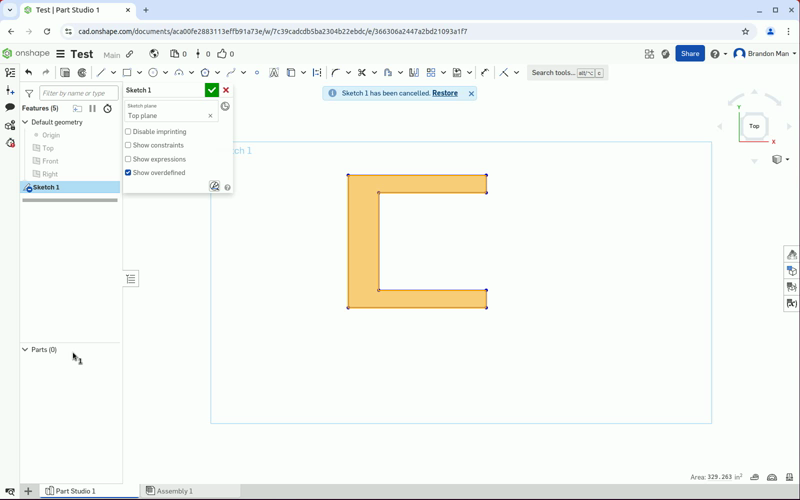
key(shift+y)
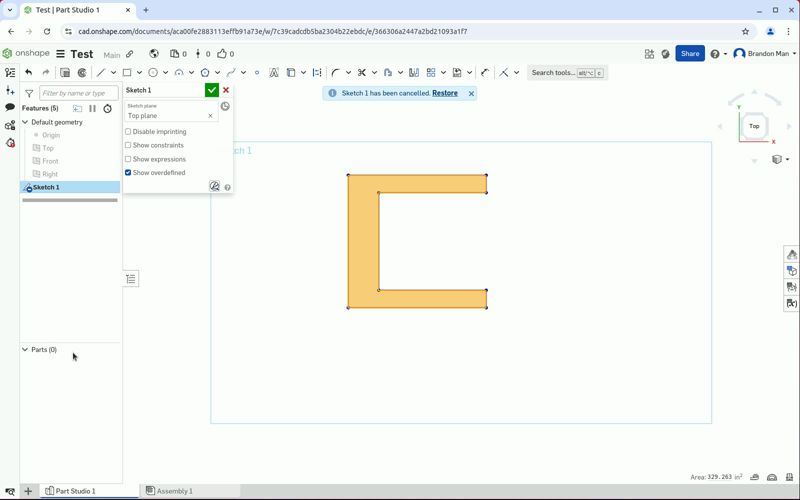
key(shift+e)
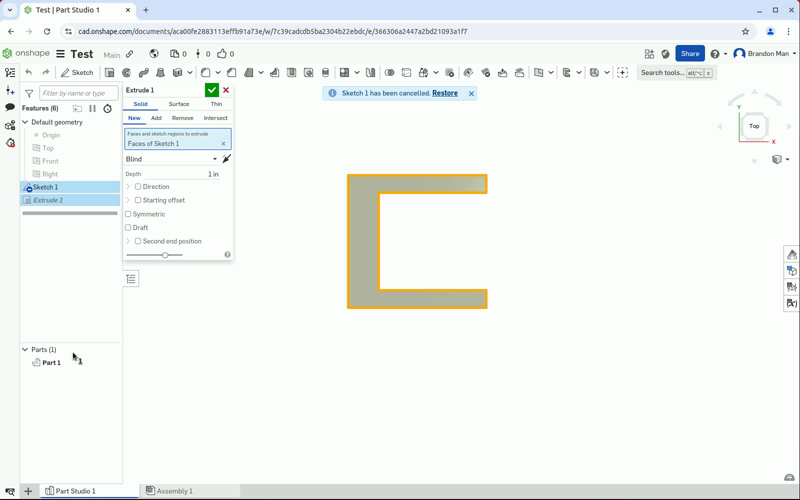
mouse_move(143, 106)
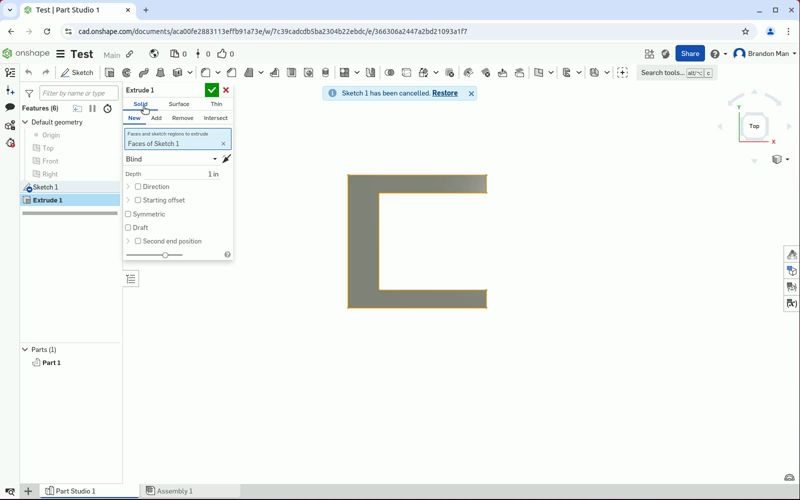
click(143, 106)
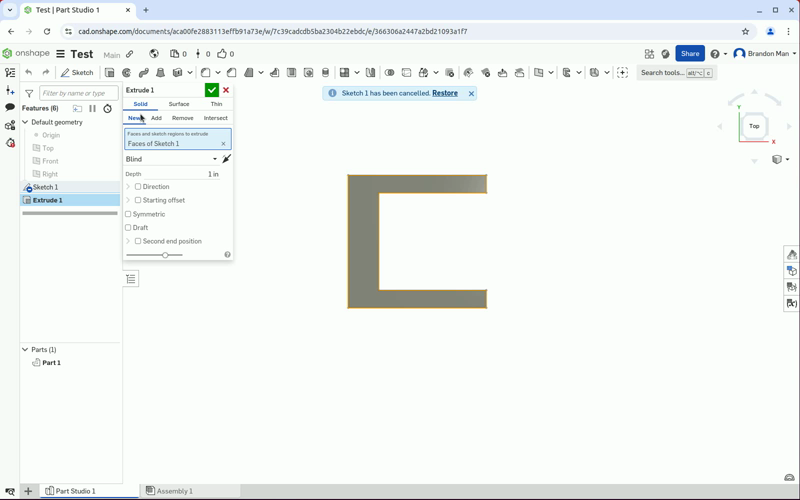
mouse_move(137, 120)
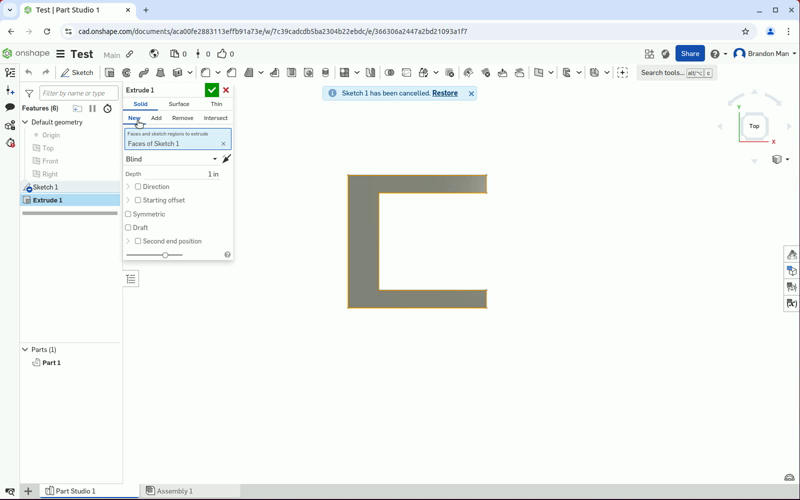
click(137, 120)
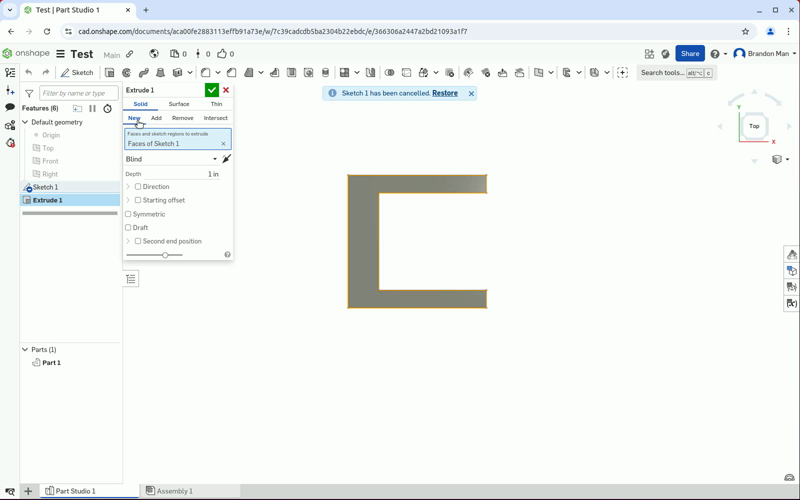
key(tab, 4)
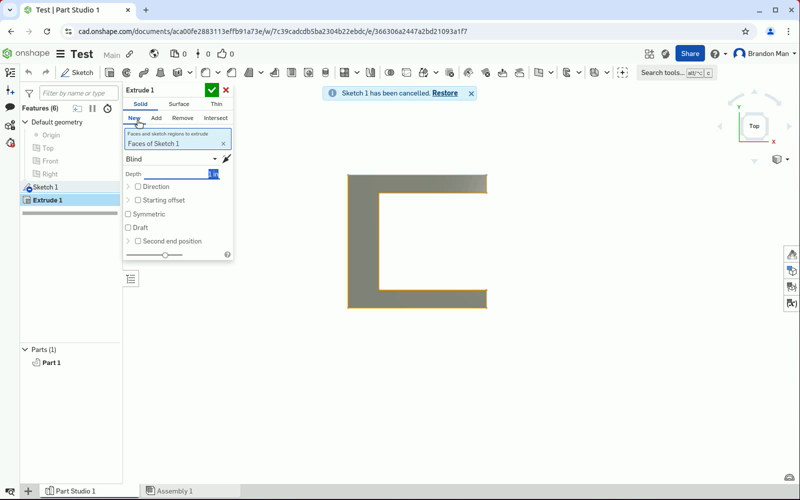
text(22.386)
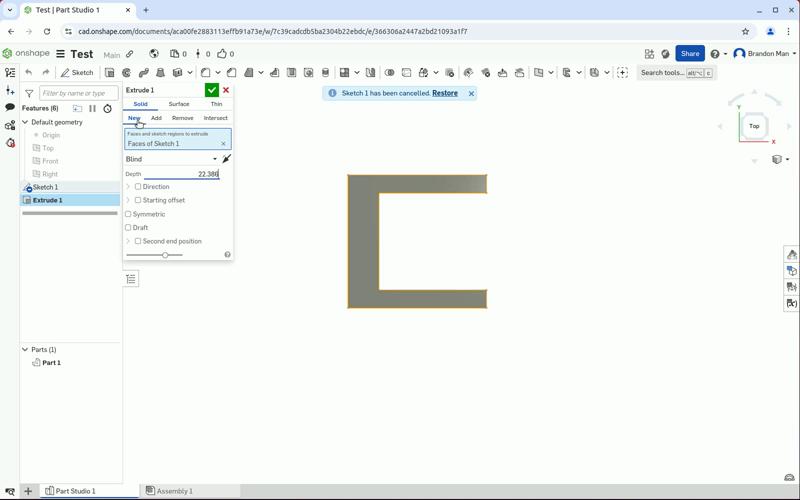
key(enter)
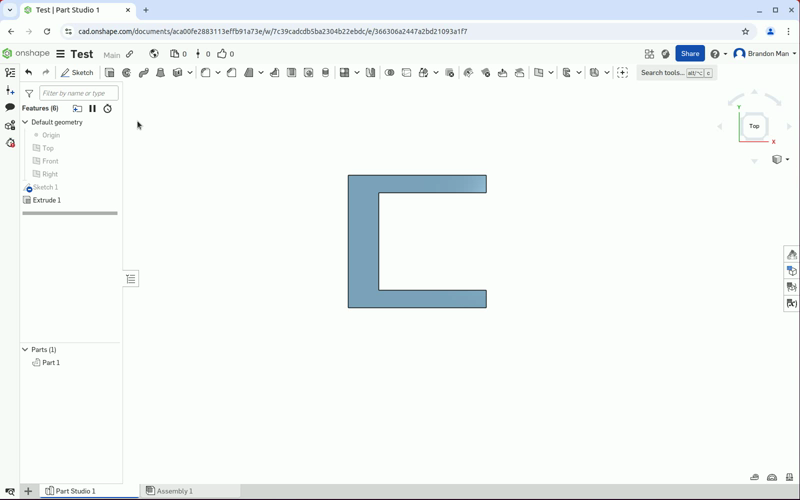
key(shift+h)
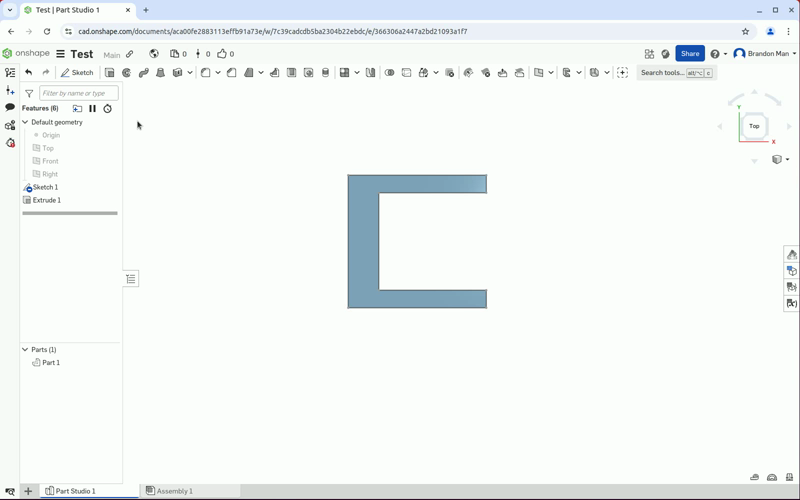
key(shift+h)
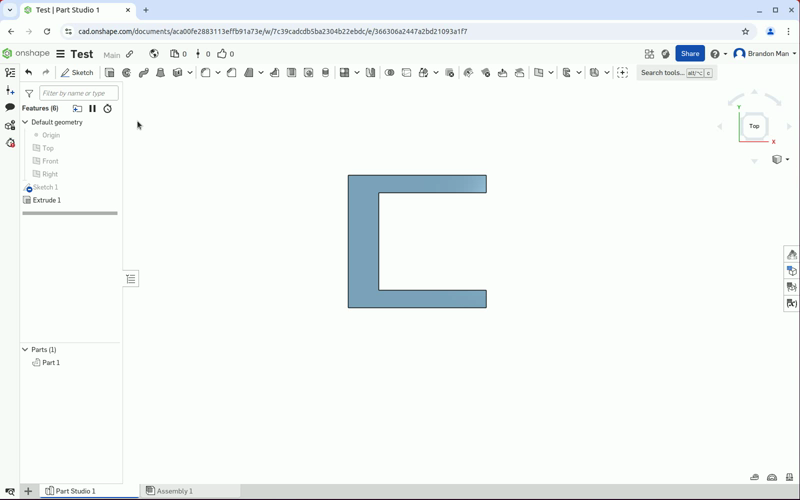
mouse_move(73, 189)
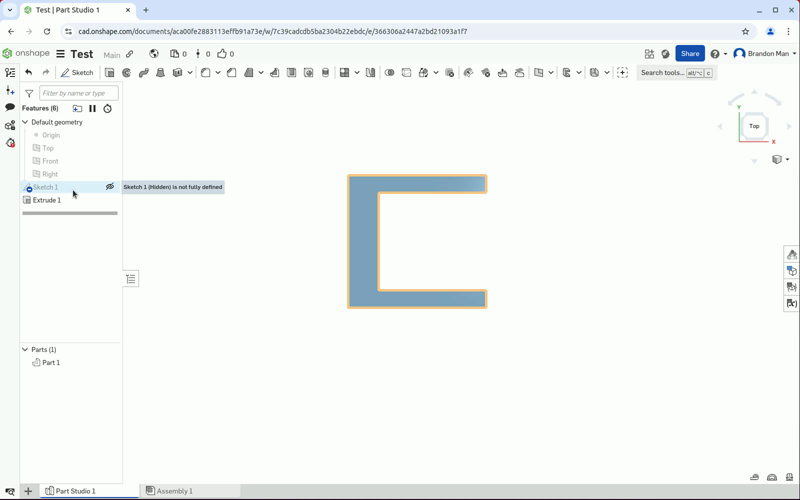
click(73, 189)
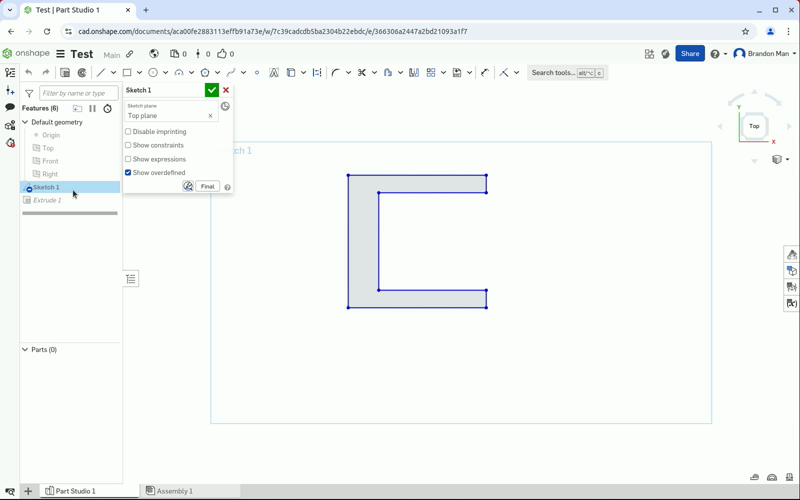
mouse_move(229, 92)
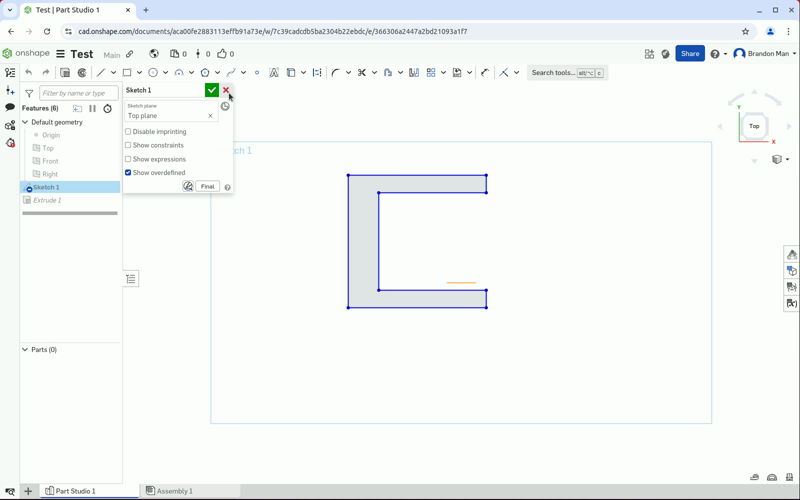
click(229, 92)
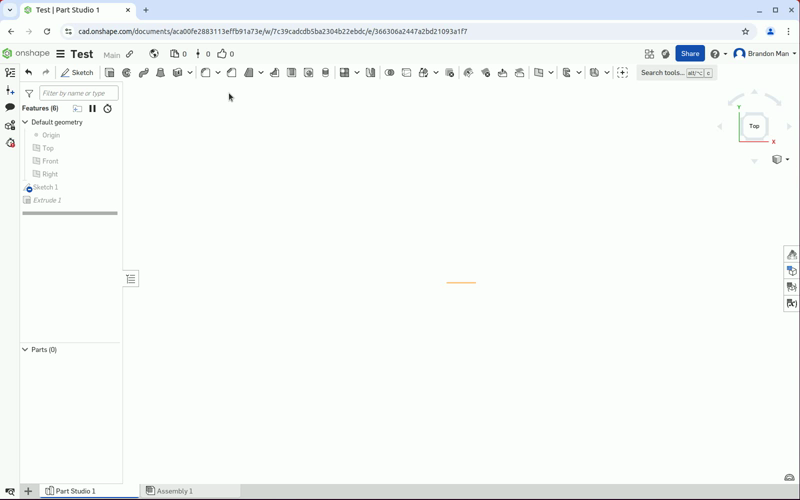
mouse_move(73, 352)
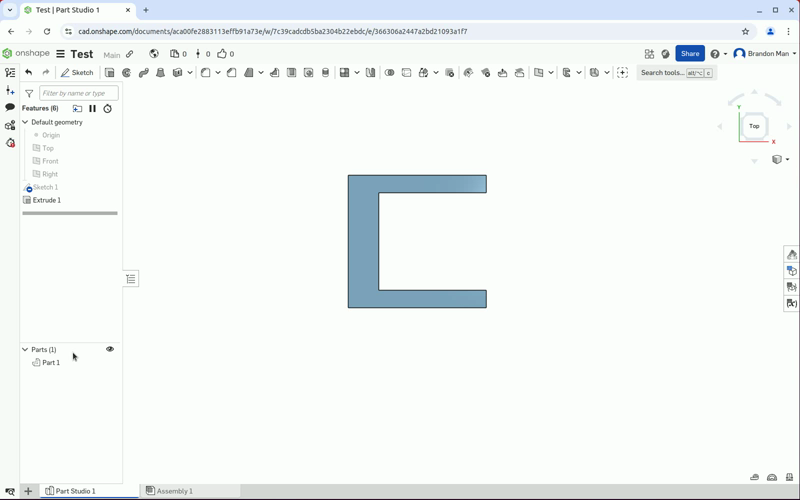
key(y)
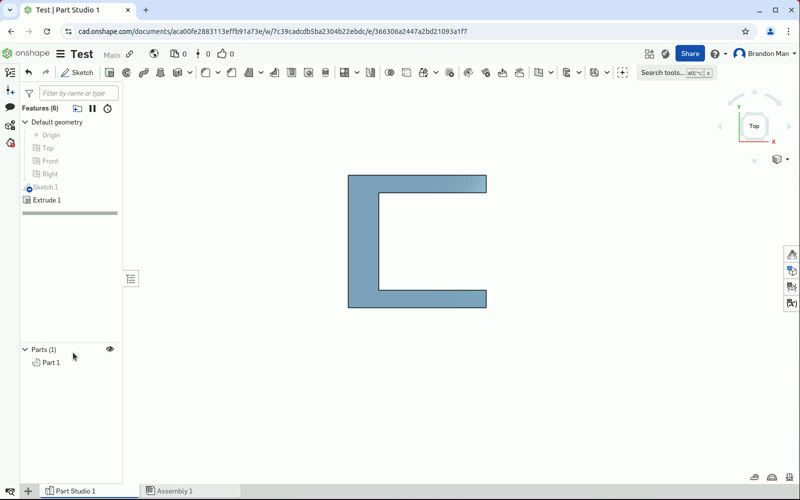
key(shift+p)
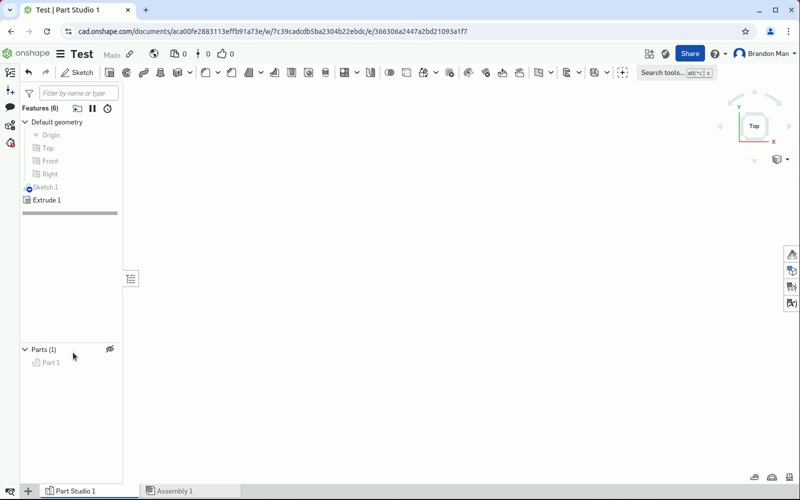
key(space)
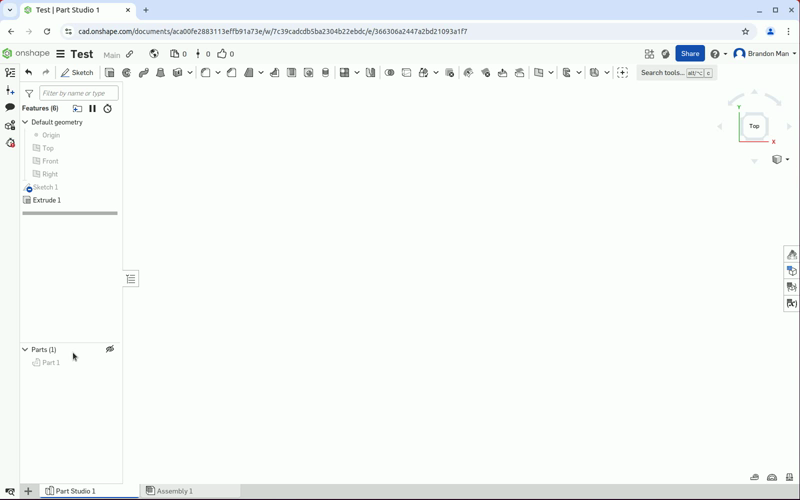
key_down(shift)
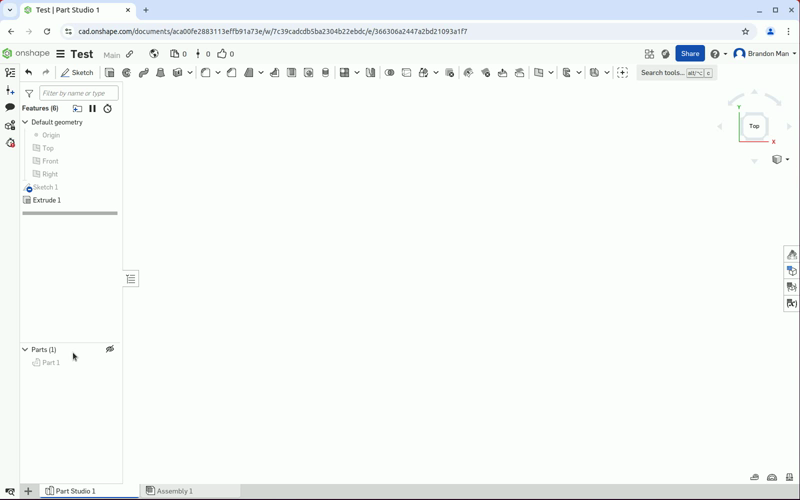
key(up)
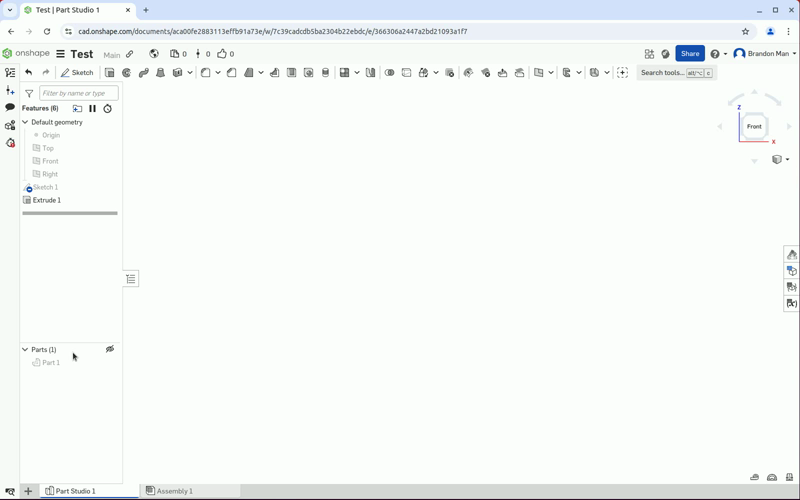
key_up(shift)
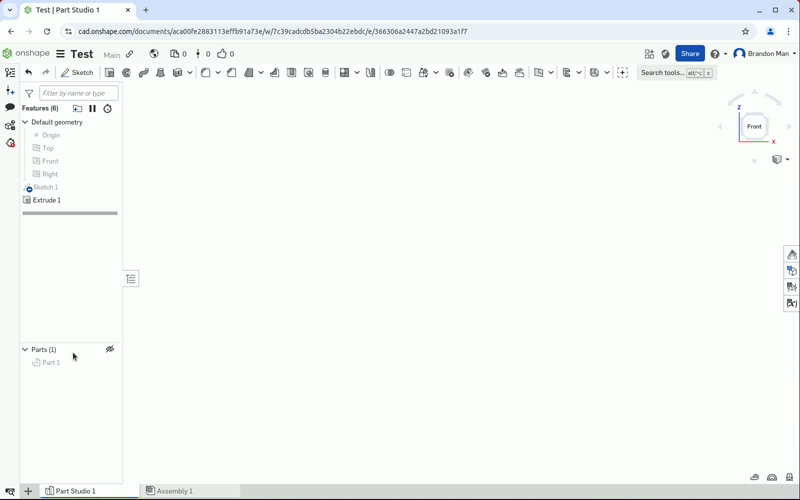
key(space)
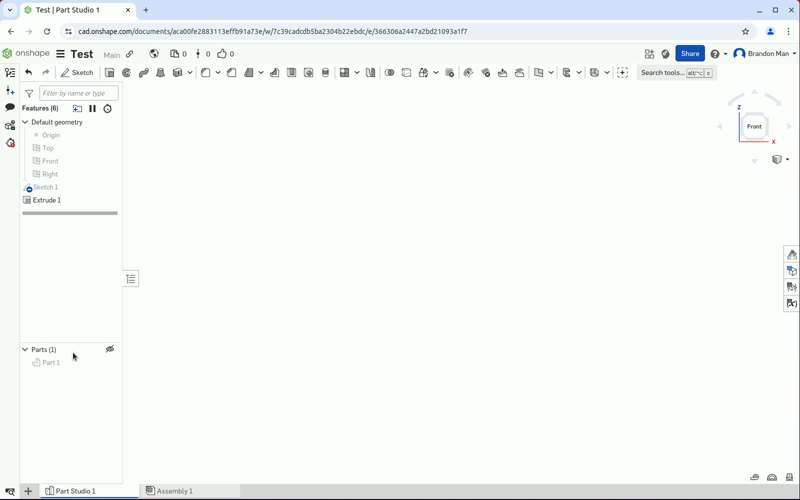
key_down(shift)
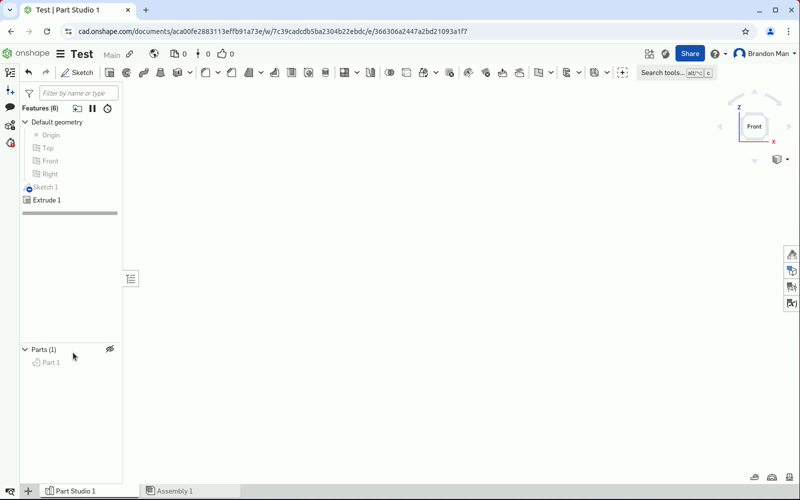
key(left)
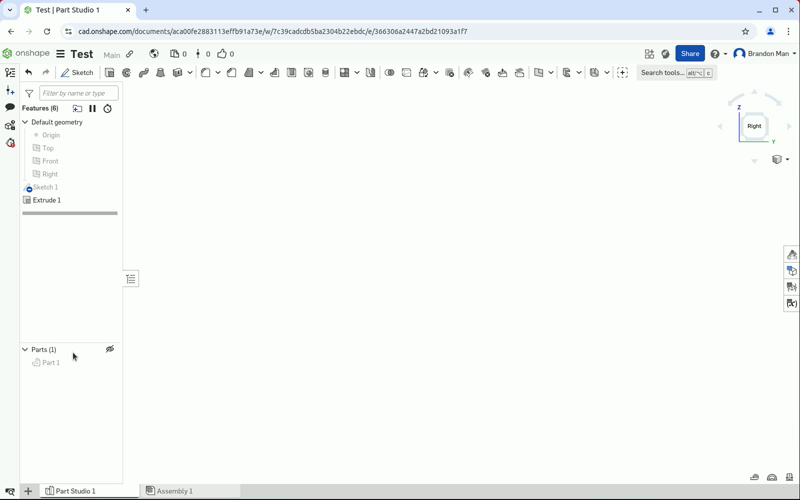
key_up(shift)
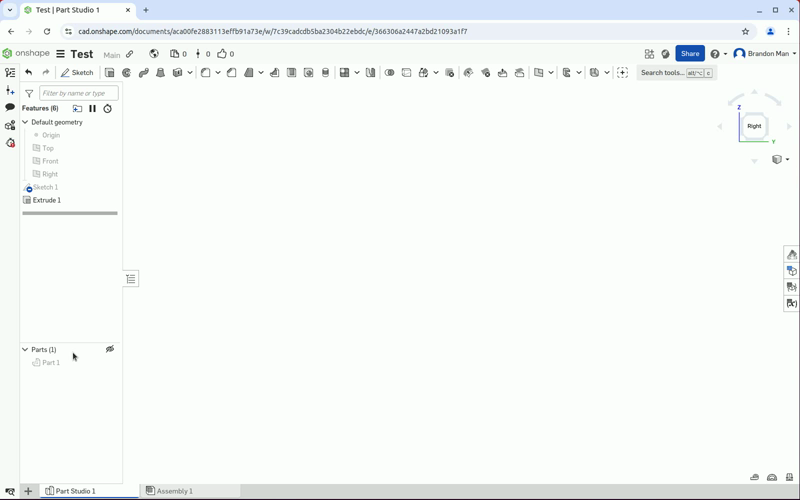
mouse_move(73, 352)
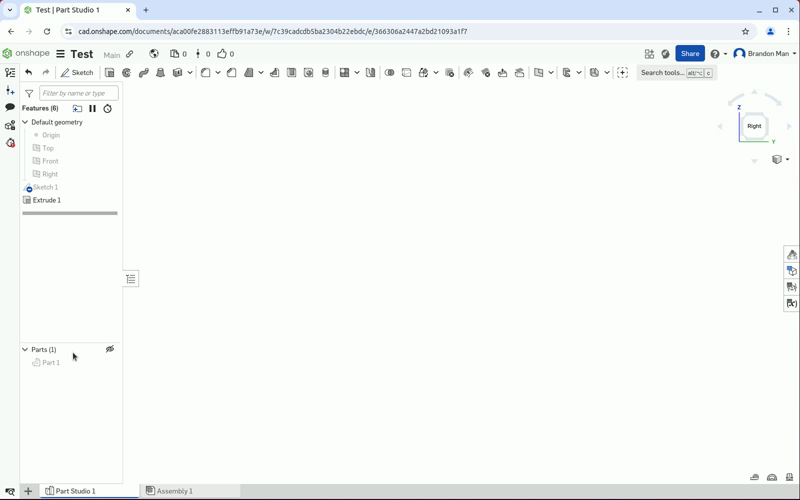
key(shift+y)
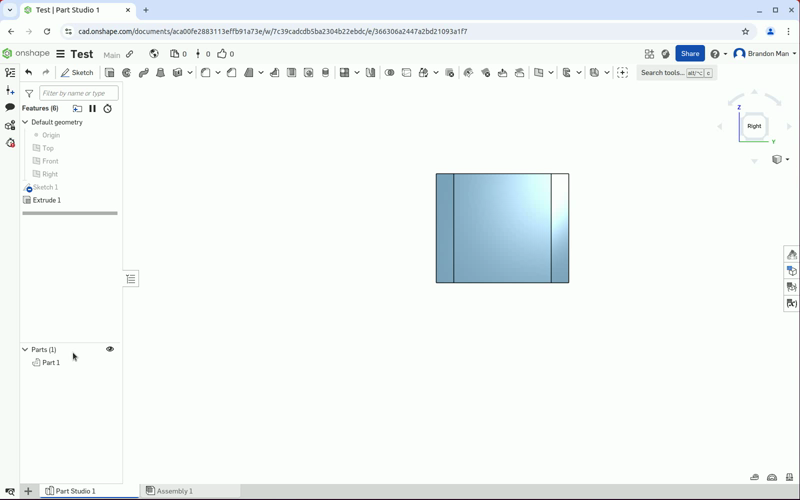
mouse_move(541, 75)
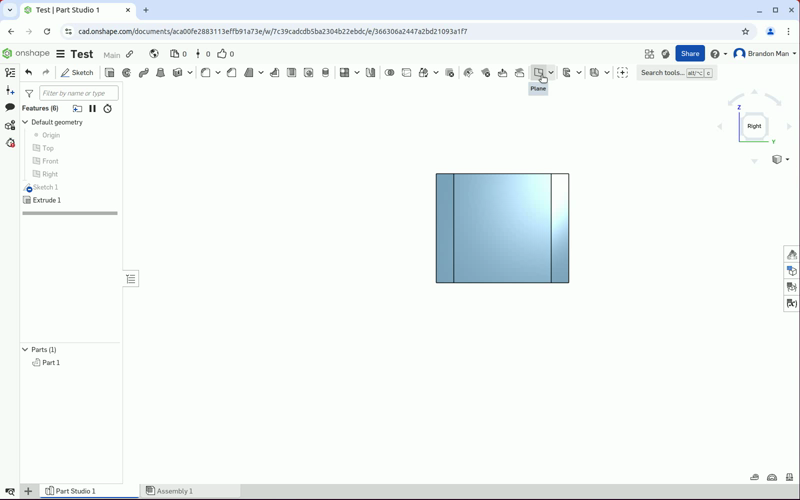
click(541, 75)
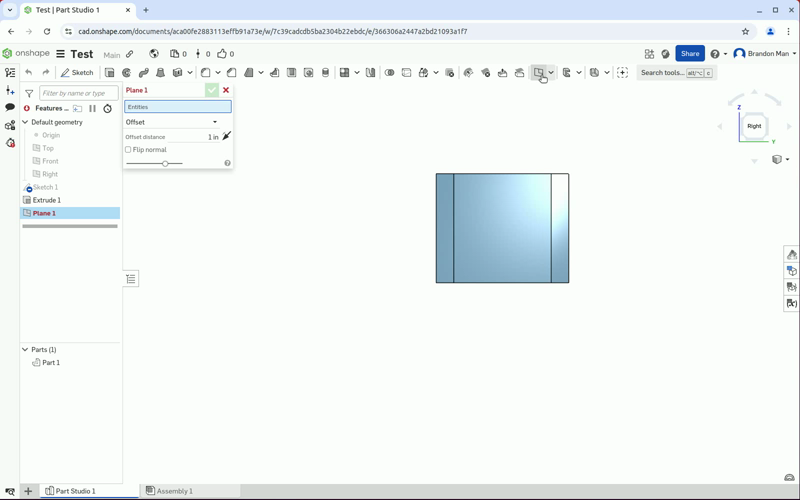
mouse_move(73, 176)
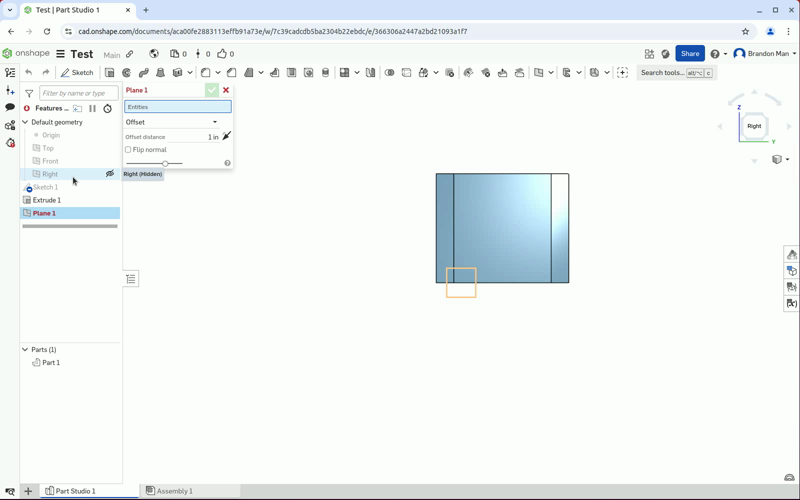
click(73, 176)
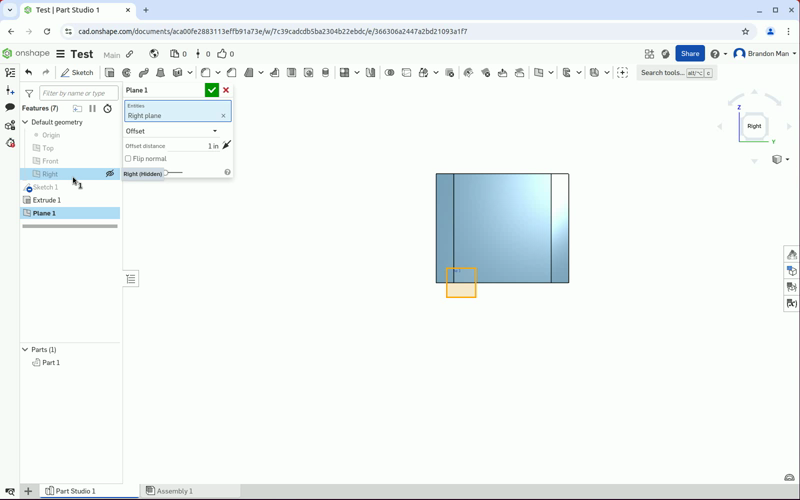
key(tab, 2)
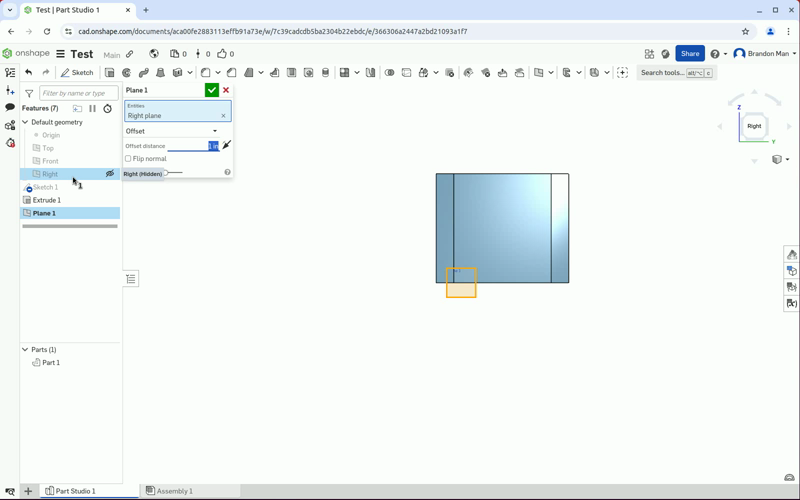
text(16.854)
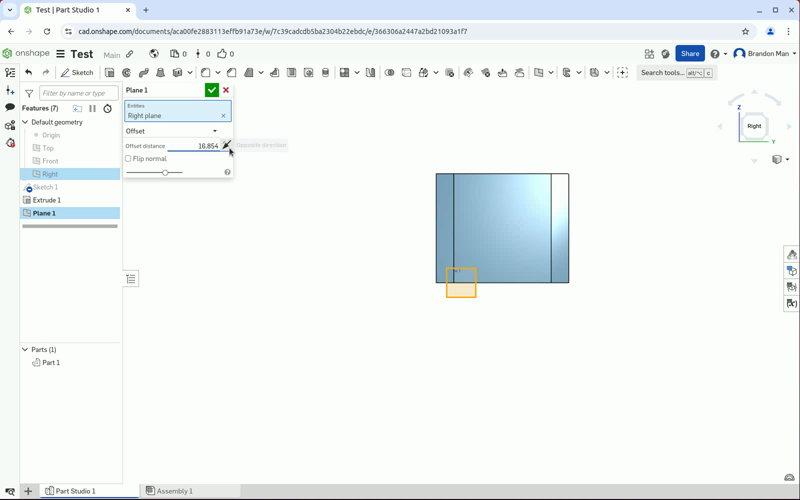
mouse_move(229, 147)
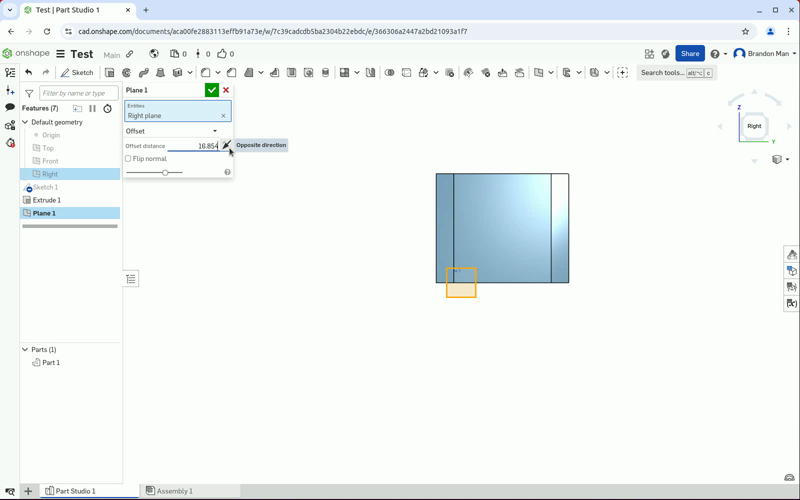
click(229, 147)
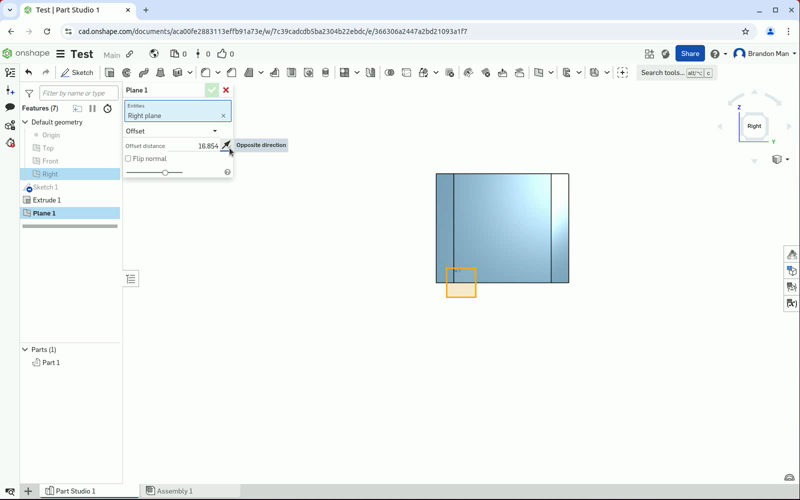
key(enter, 2)
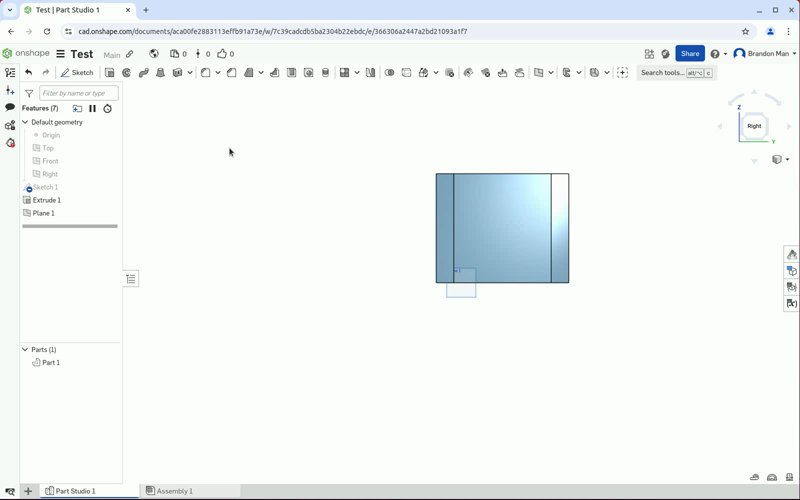
key(shift+s)
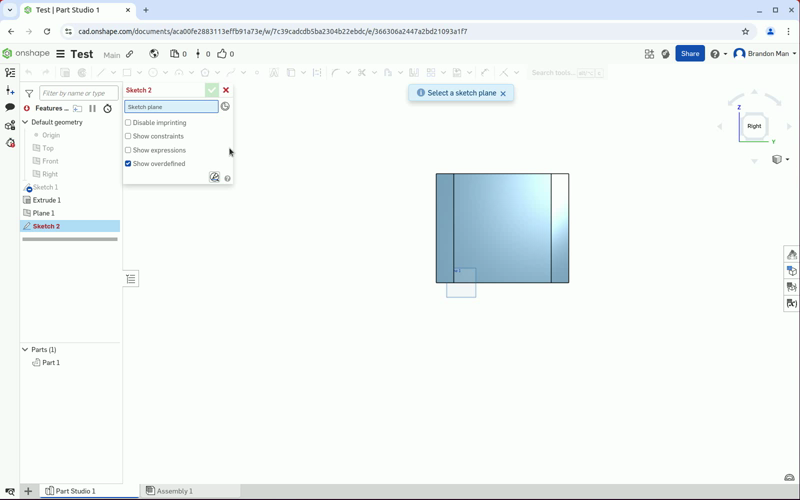
mouse_move(73, 215)
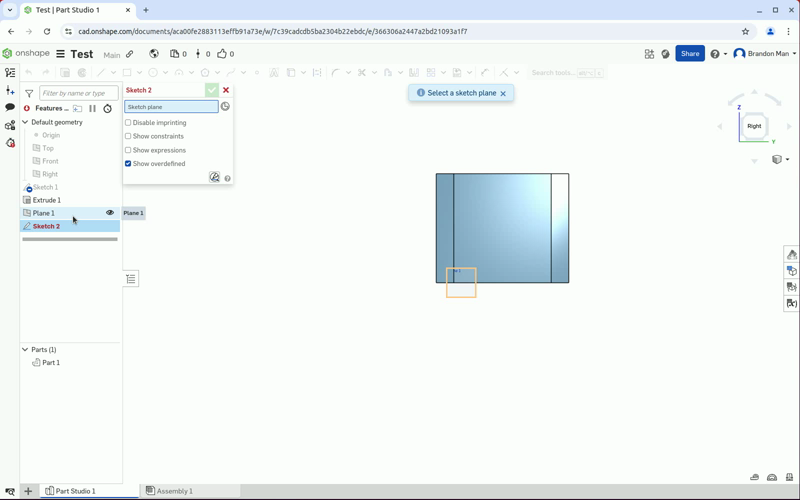
click(73, 215)
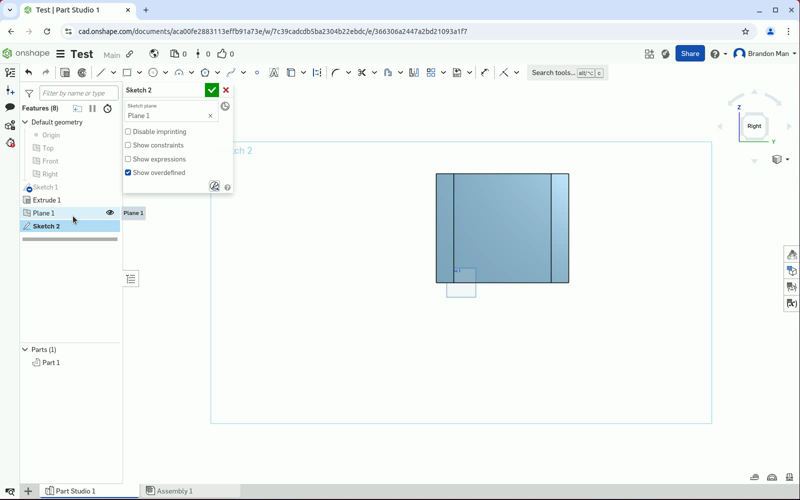
mouse_move(73, 352)
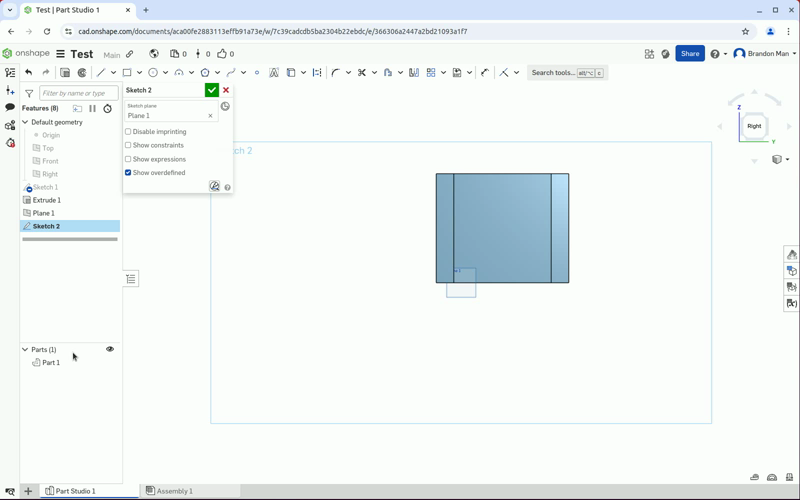
key(y)
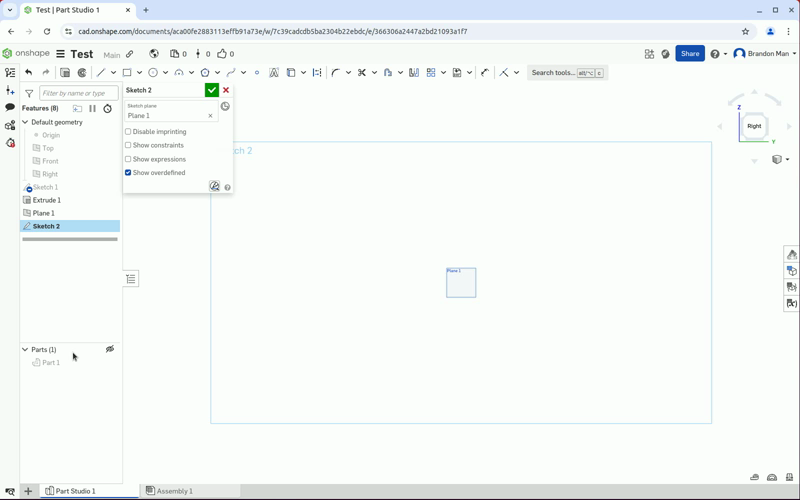
key(c)
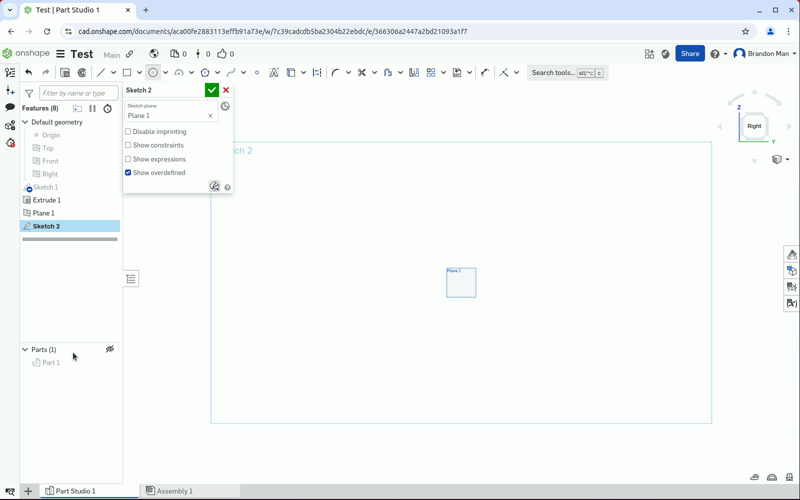
key_down(shift)
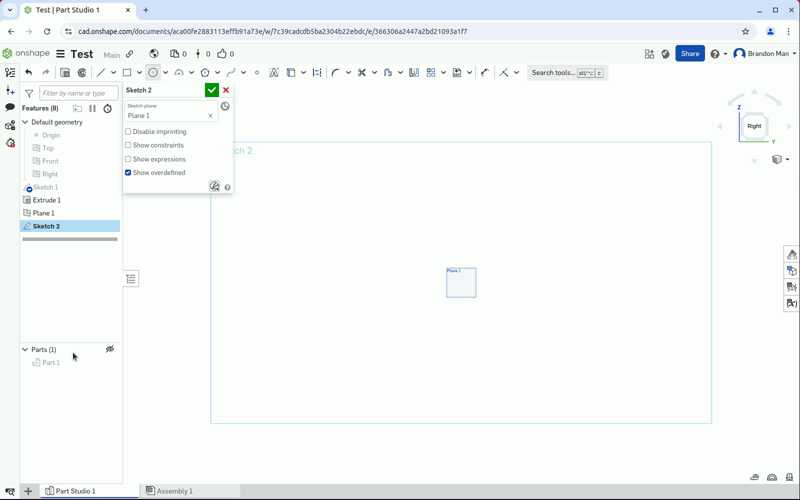
mouse_move(503, 228)
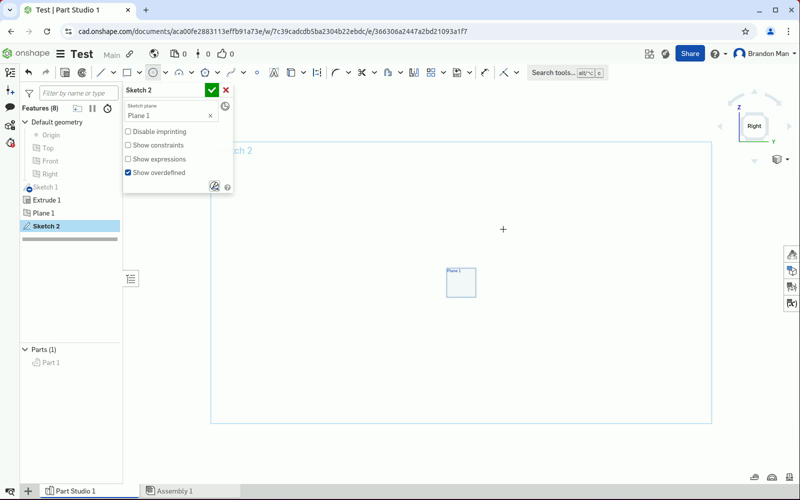
click(503, 228)
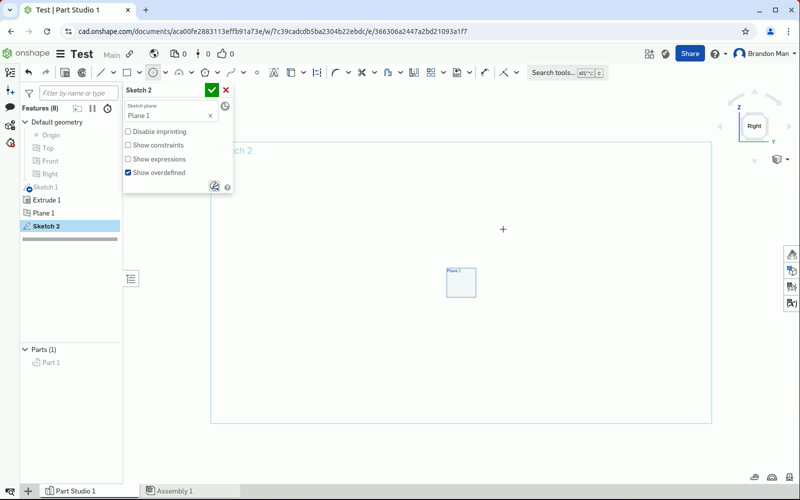
key_up(shift)
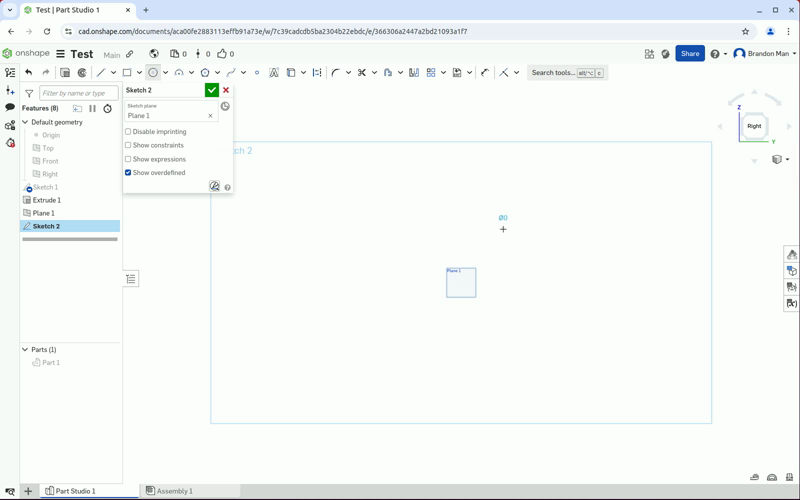
mouse_move(533, 228)
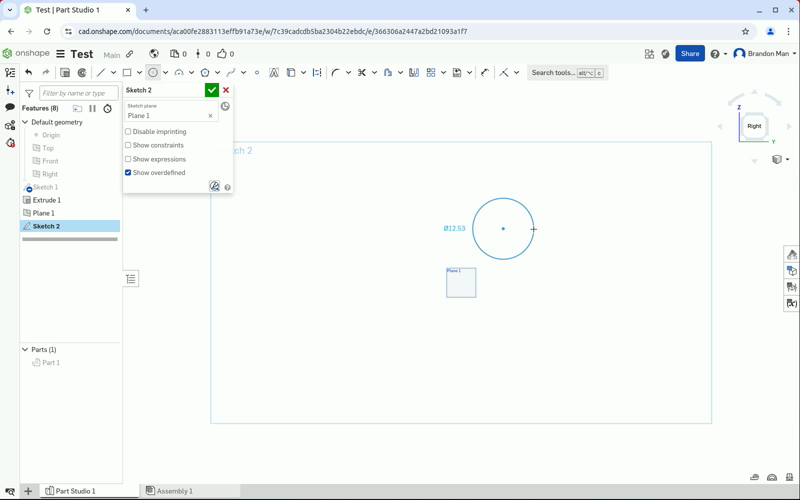
click(533, 228)
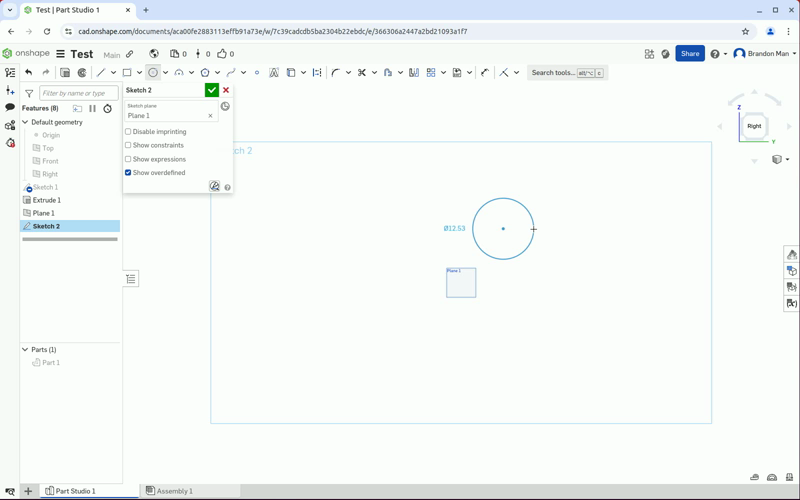
key(esc)
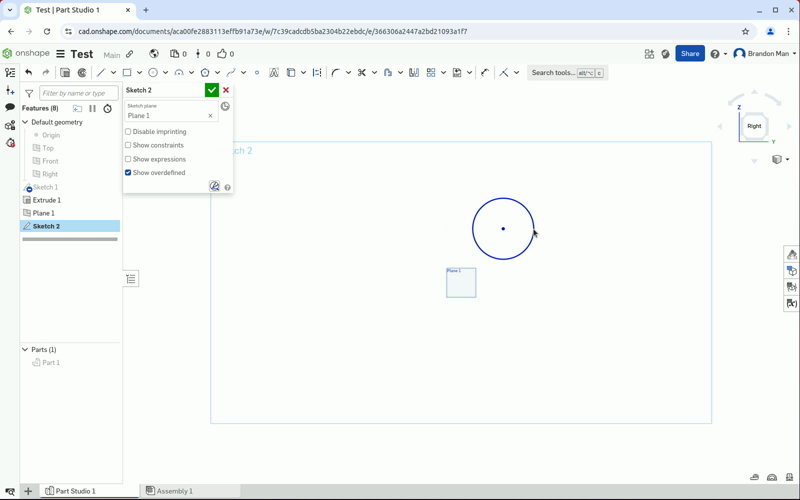
key(c)
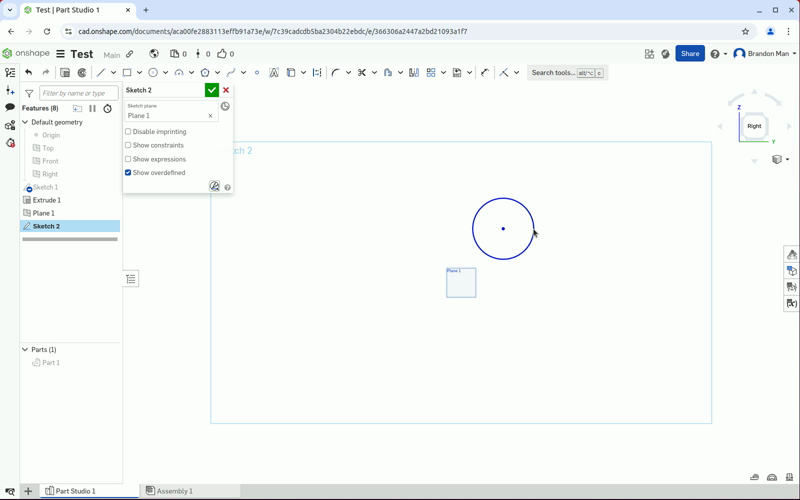
key_down(shift)
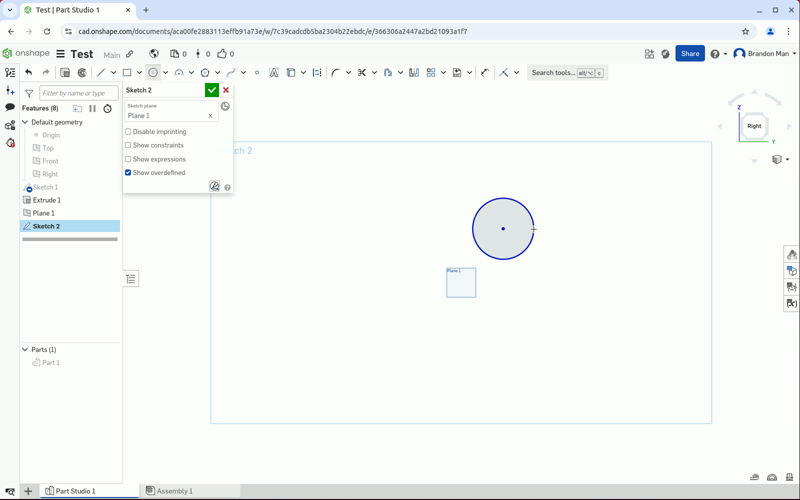
mouse_move(503, 228)
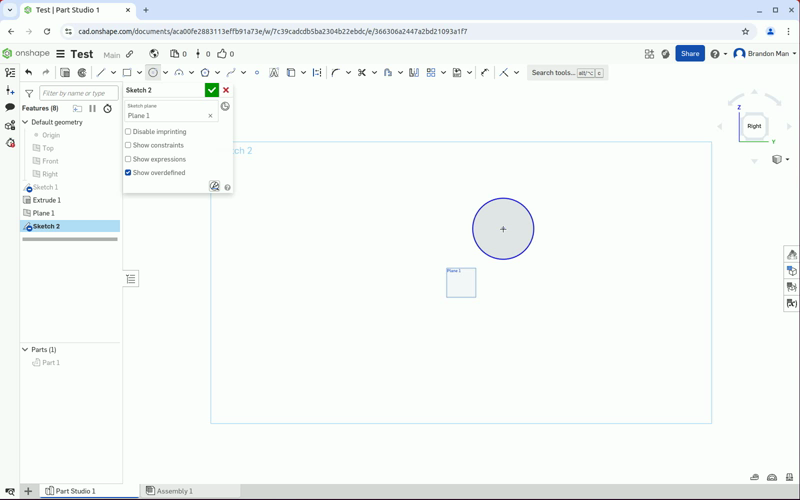
click(503, 228)
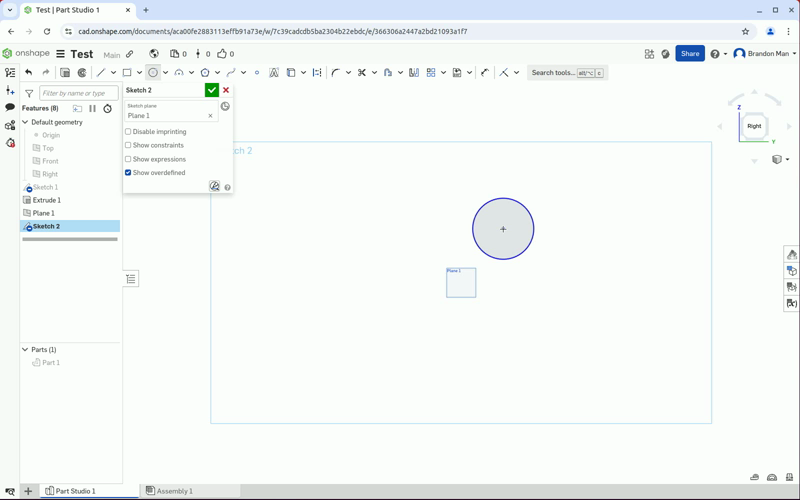
key_up(shift)
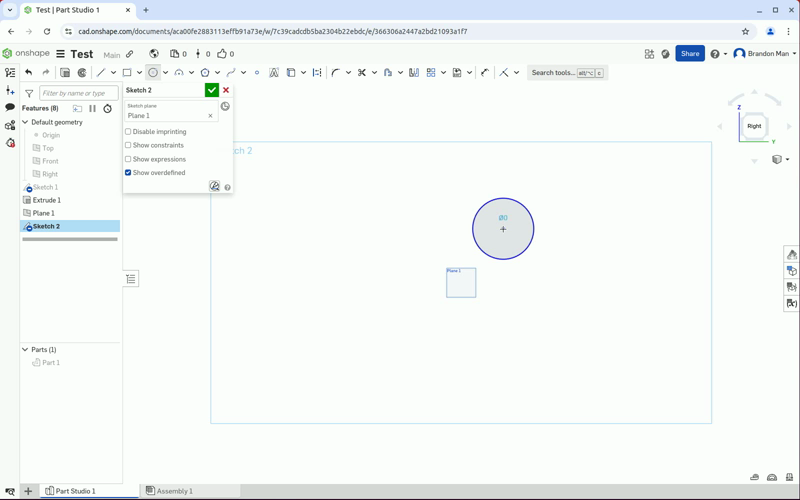
mouse_move(519, 228)
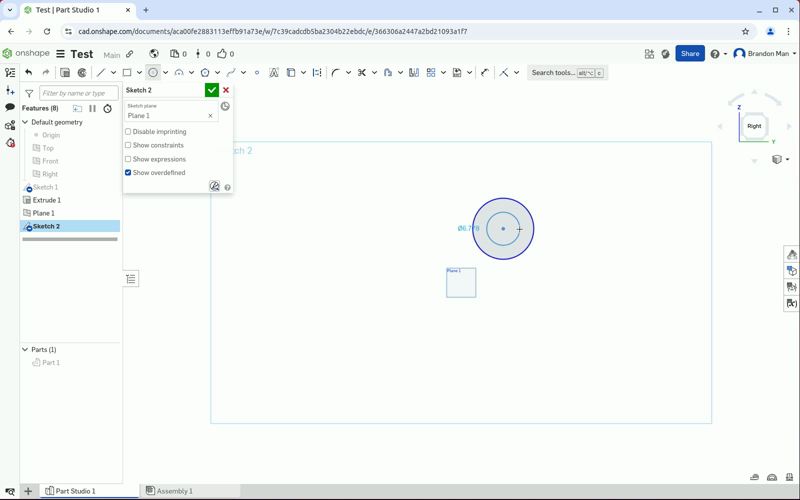
click(519, 228)
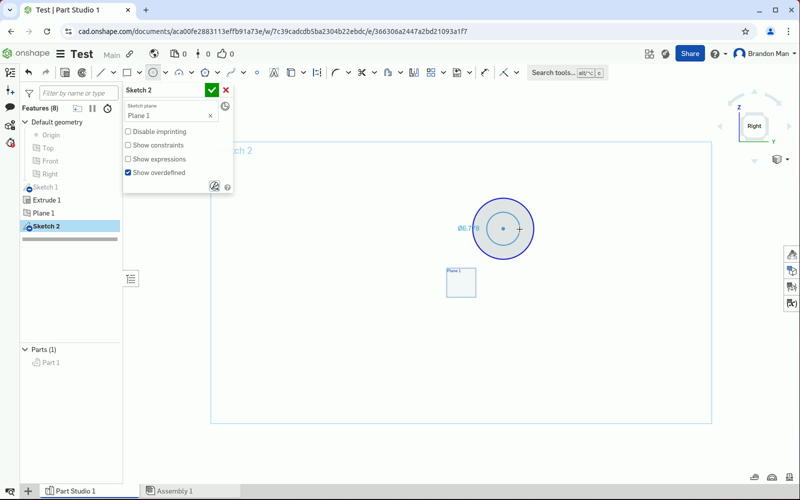
key(esc)
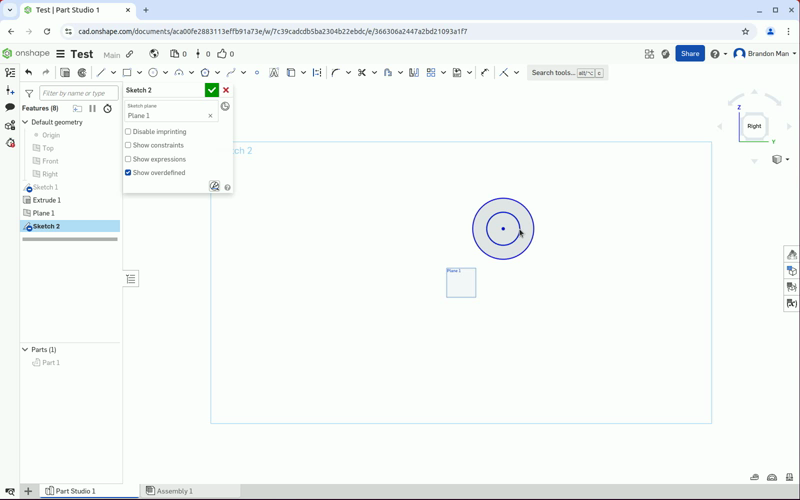
mouse_move(483, 243)
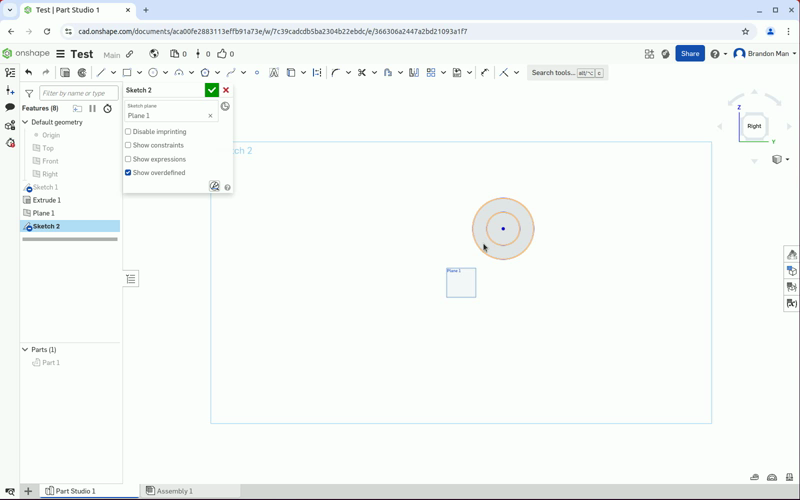
click(483, 243)
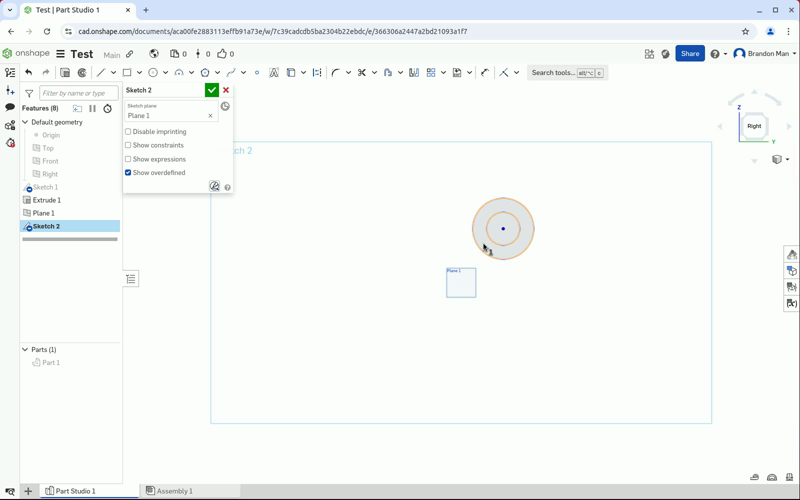
mouse_move(73, 352)
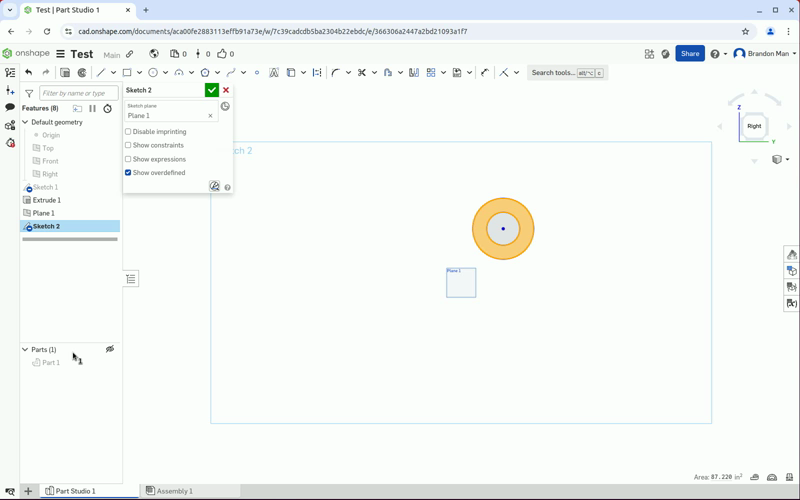
key(shift+y)
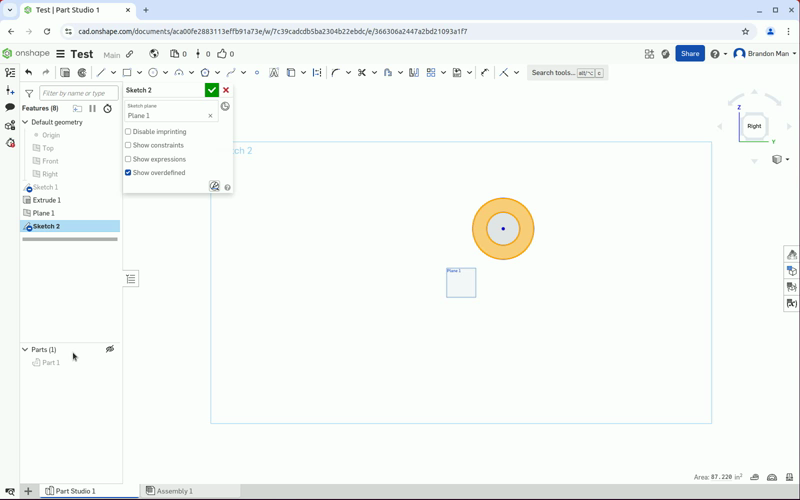
key(shift+e)
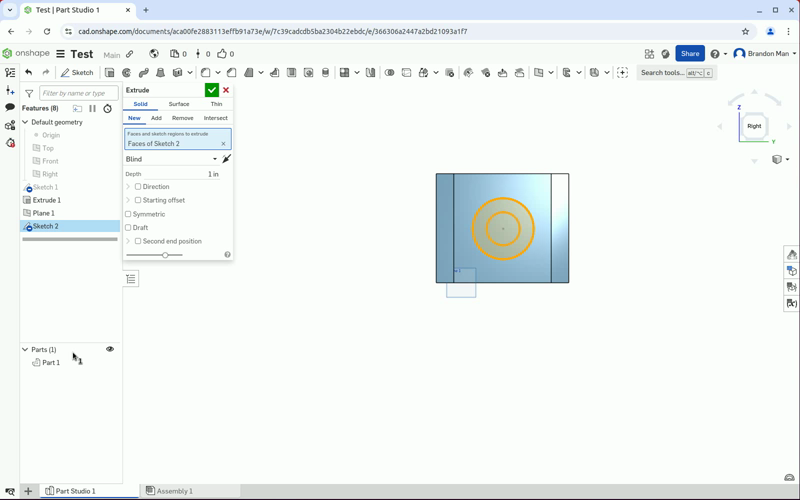
mouse_move(143, 106)
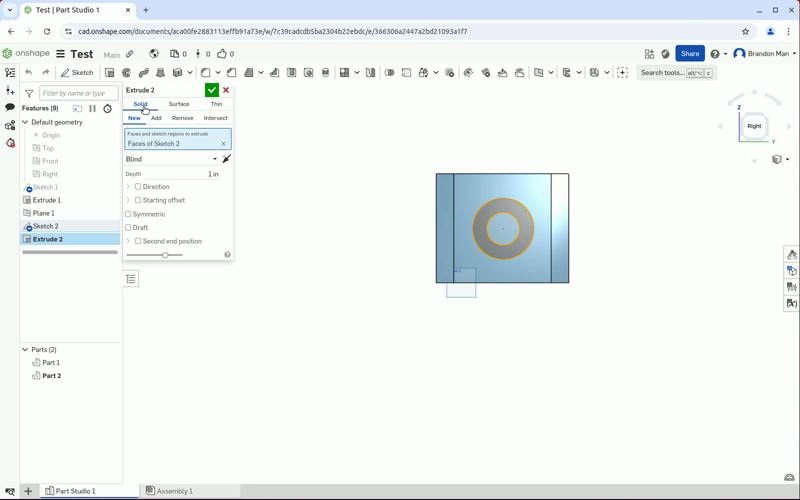
click(143, 106)
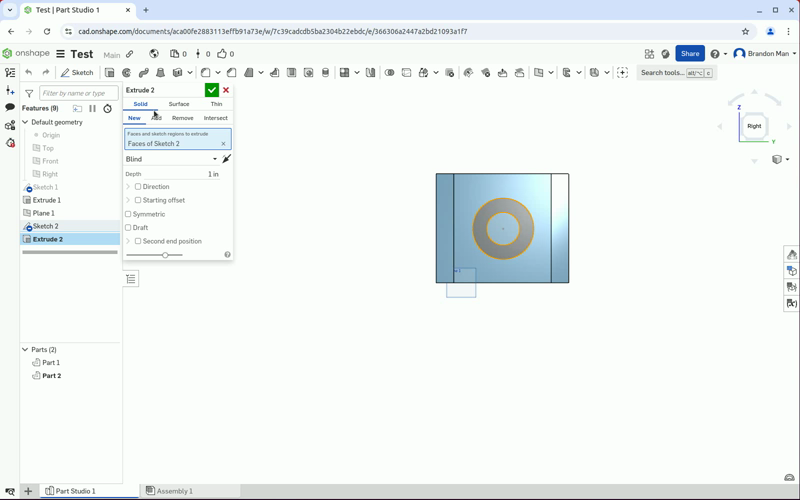
mouse_move(186, 120)
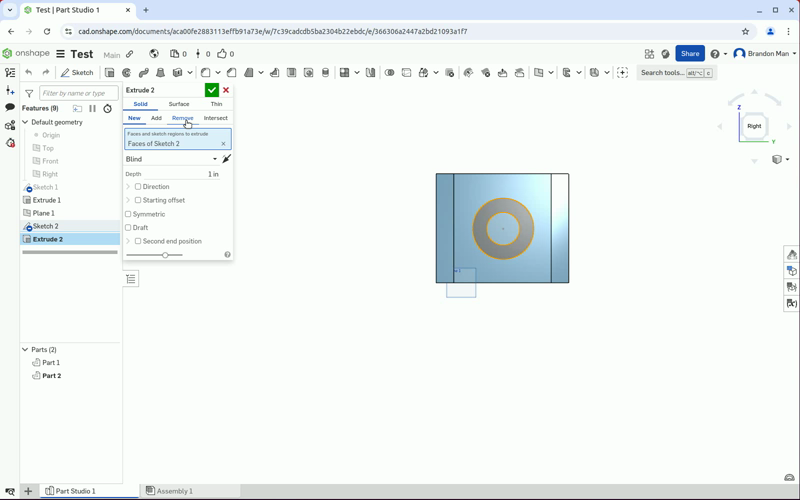
click(186, 120)
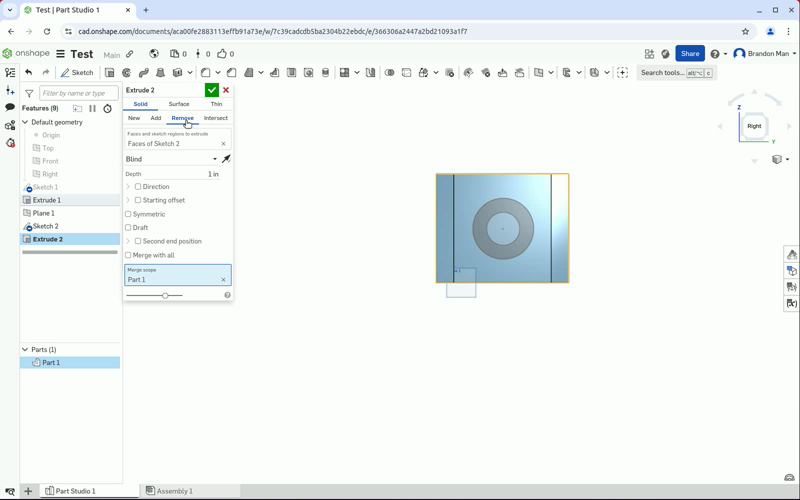
key(tab, 4)
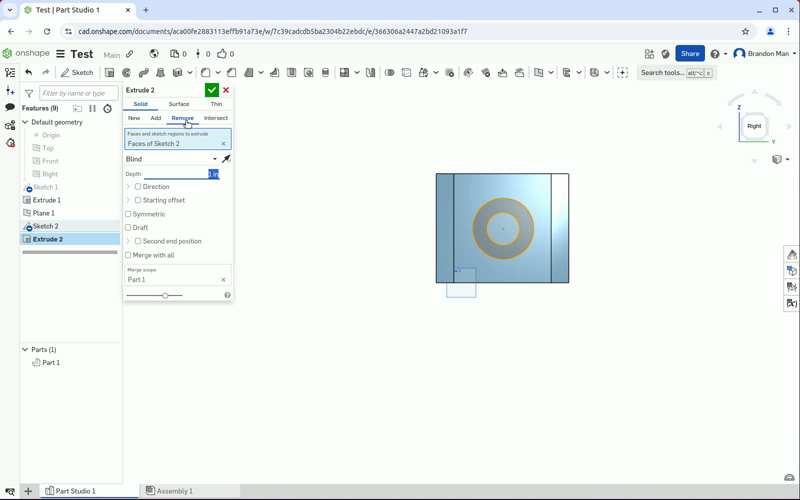
text(2.166)
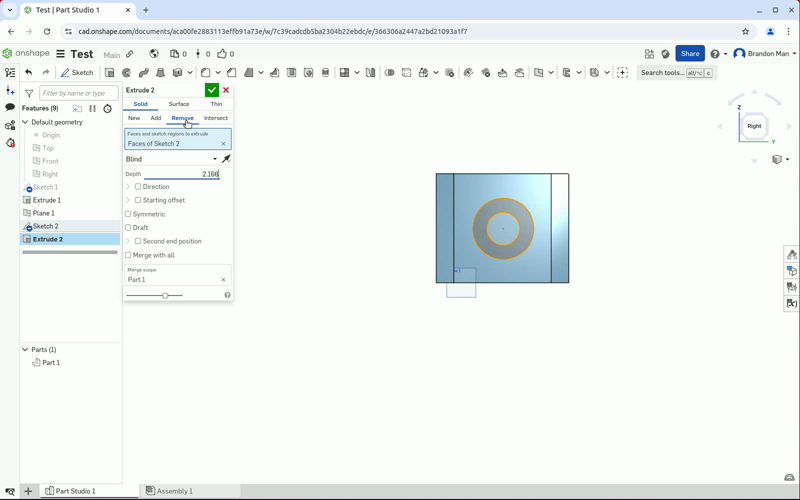
key(tab, 6)
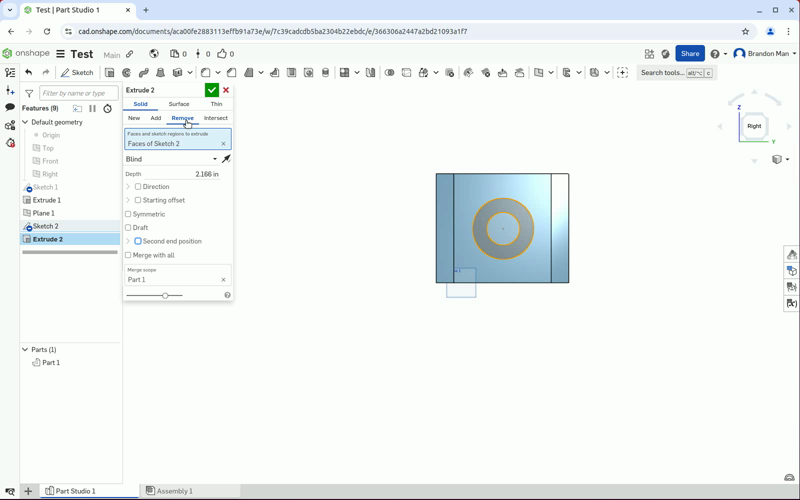
key(space)
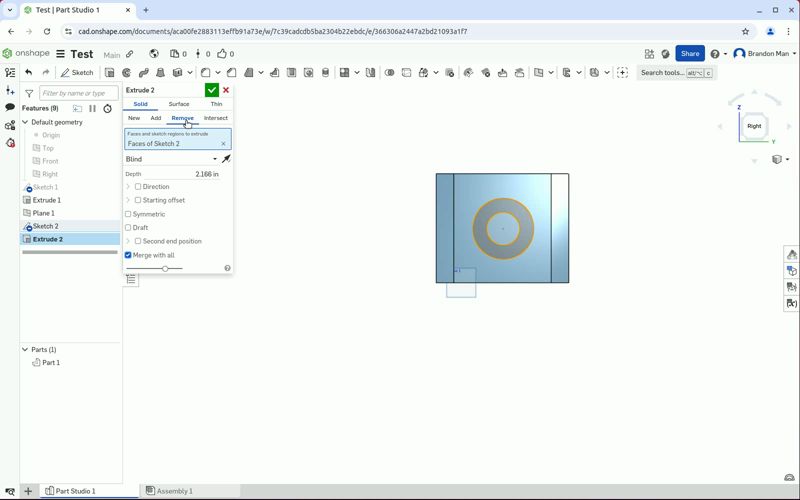
key(enter)
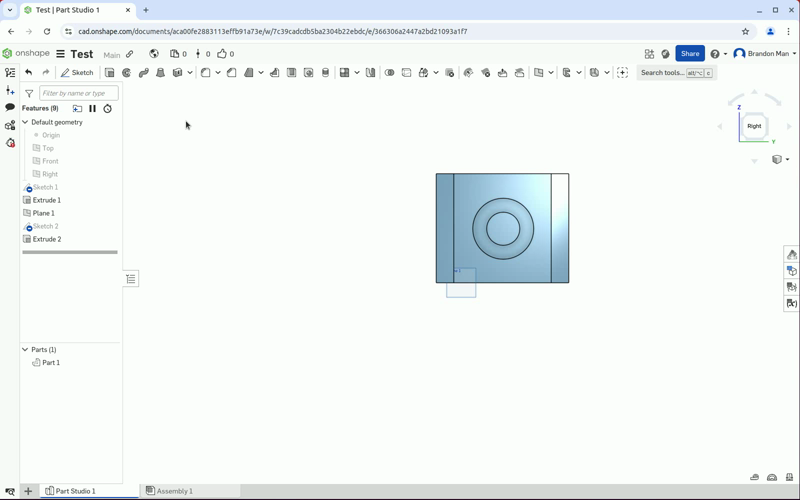
key(shift+h)
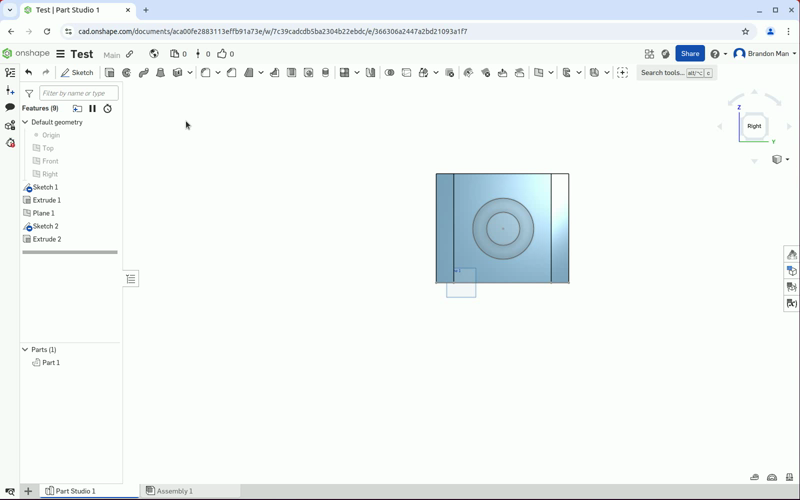
key(shift+h)
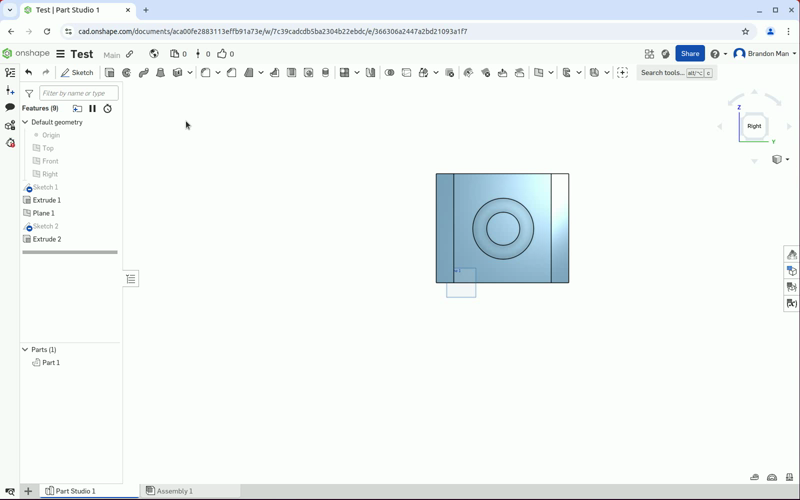
mouse_move(73, 189)
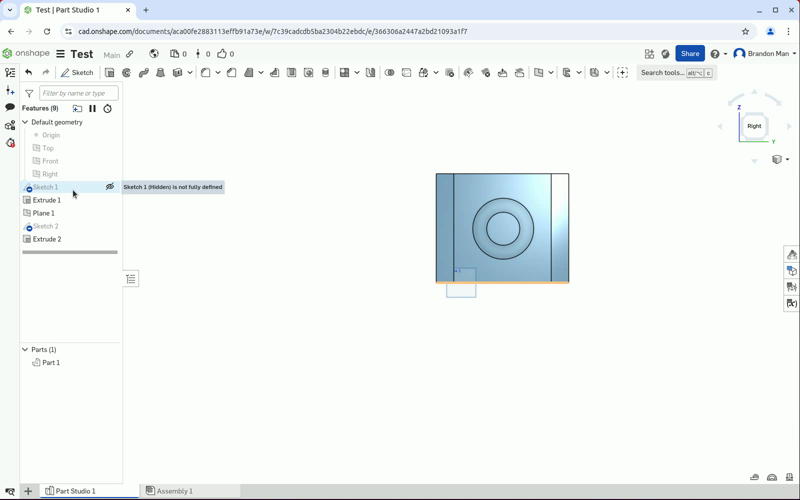
click(73, 189)
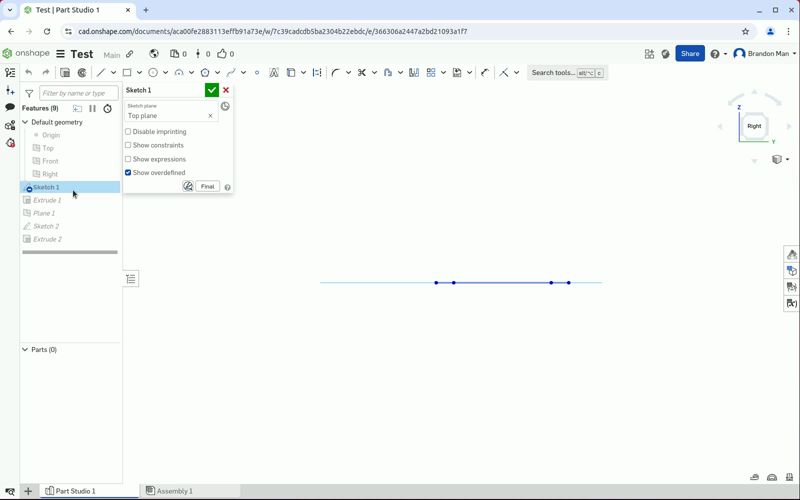
mouse_move(229, 92)
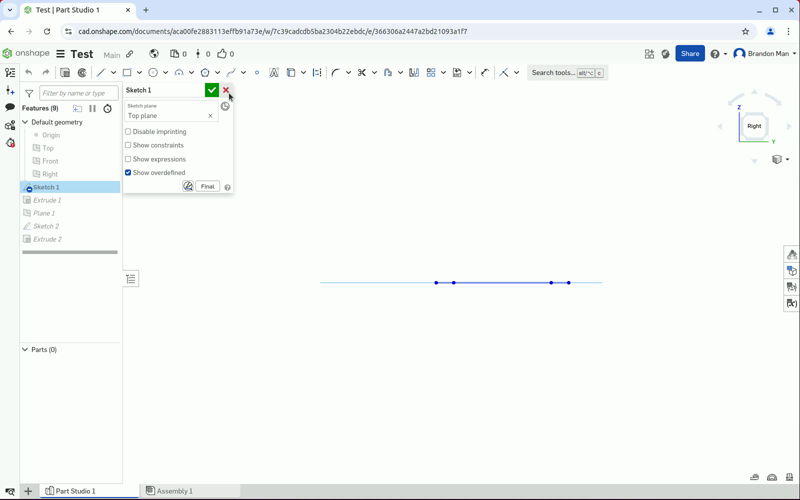
click(229, 92)
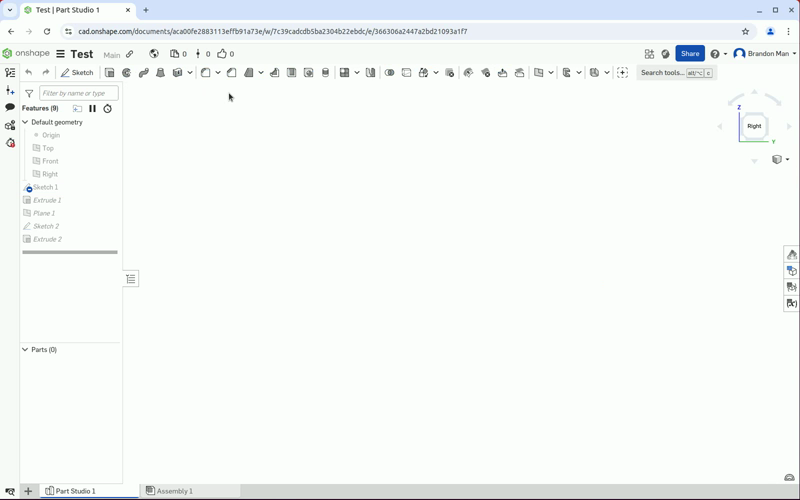
key(shift+s)
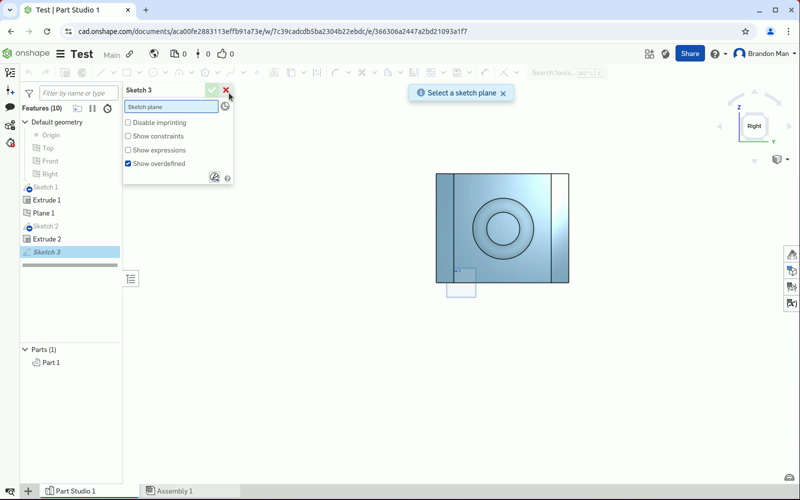
mouse_move(73, 215)
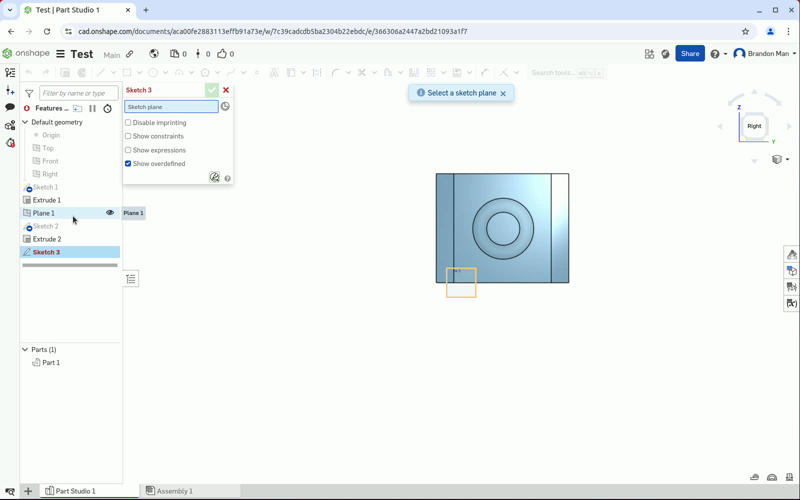
click(73, 215)
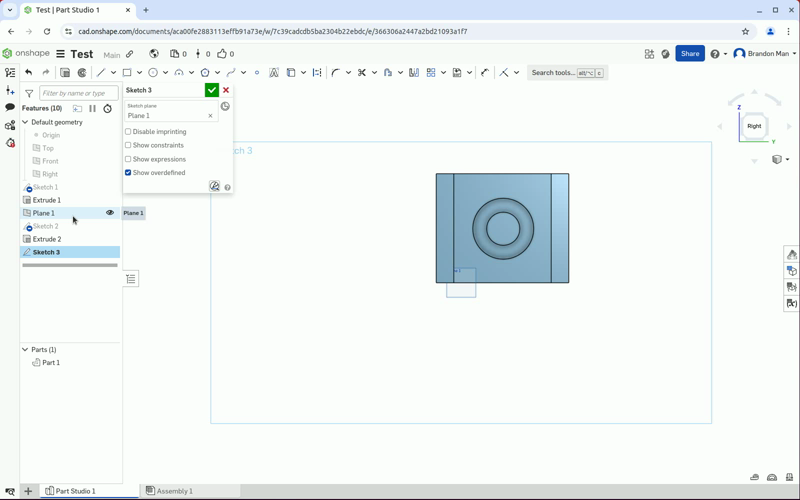
mouse_move(73, 352)
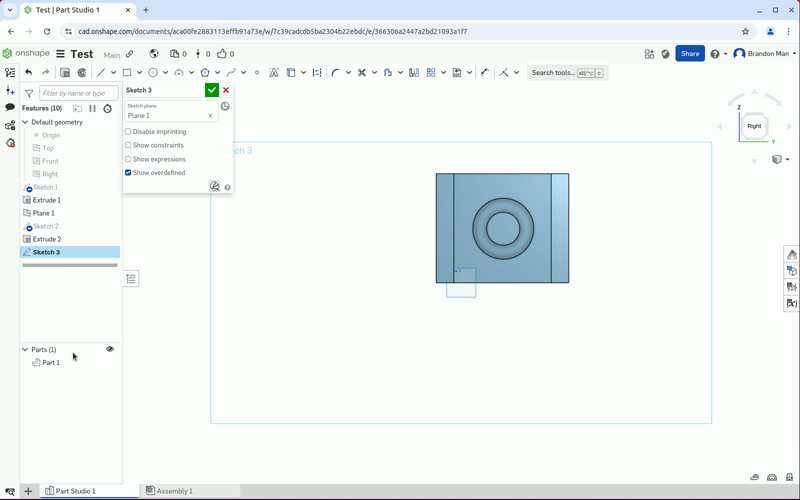
key(y)
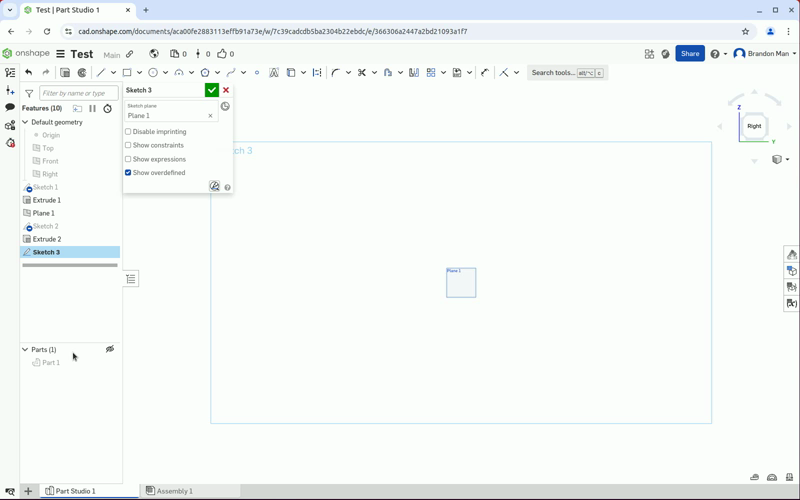
key(c)
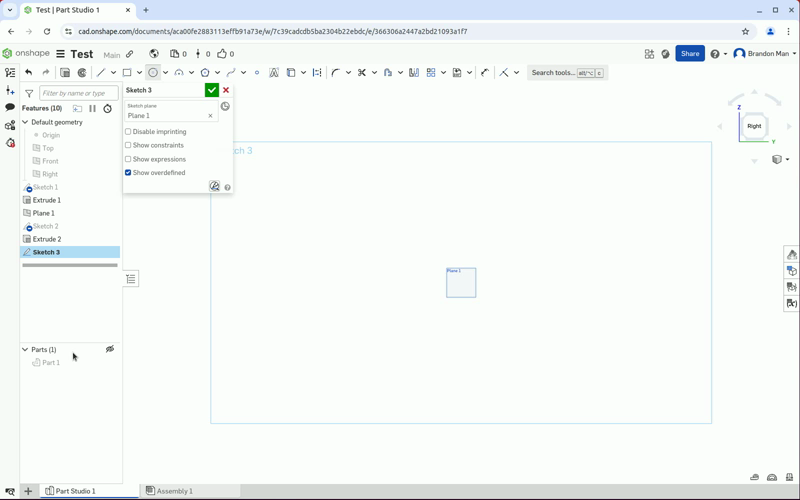
key_down(shift)
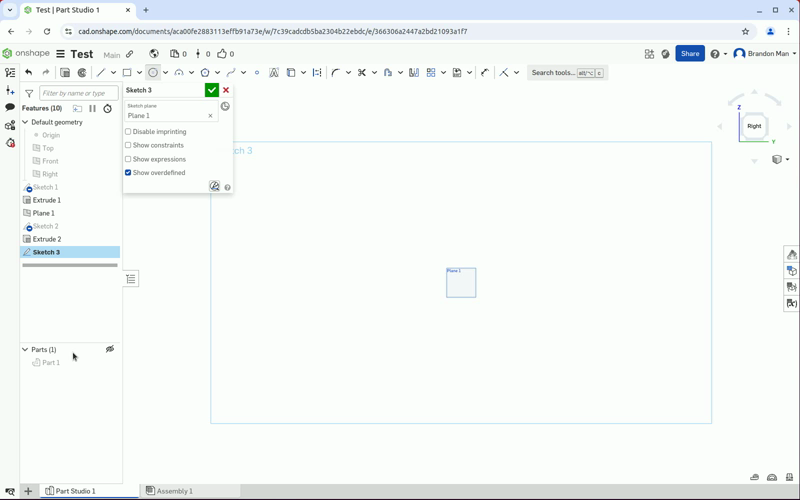
mouse_move(502, 228)
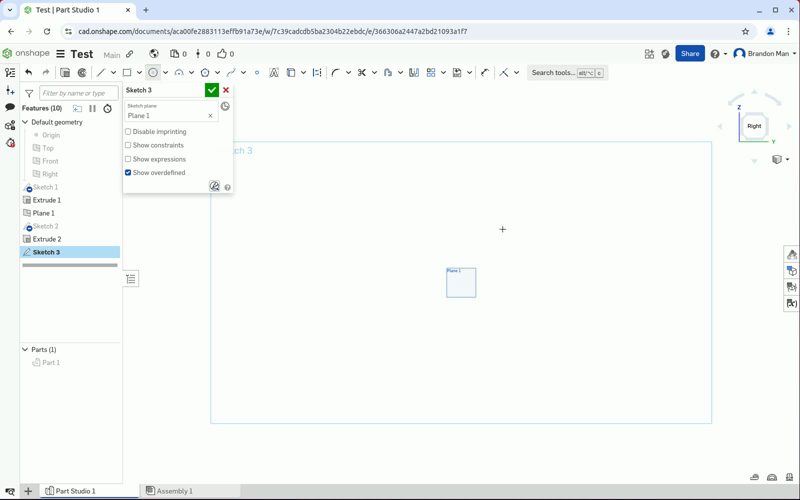
click(502, 228)
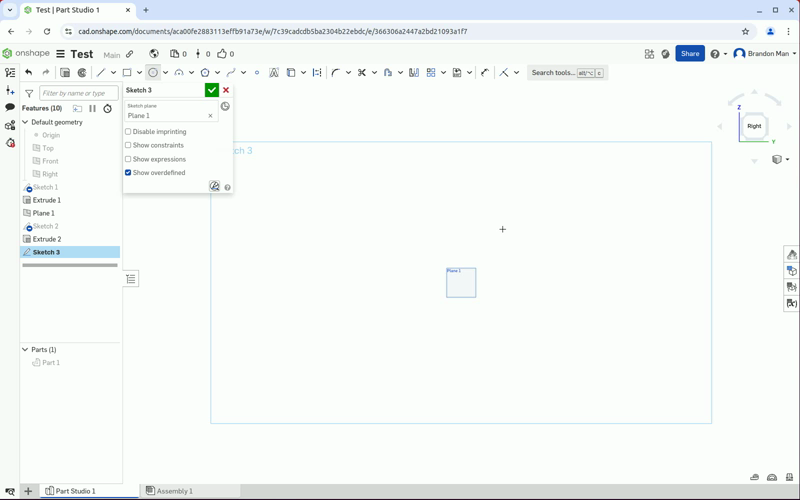
key_up(shift)
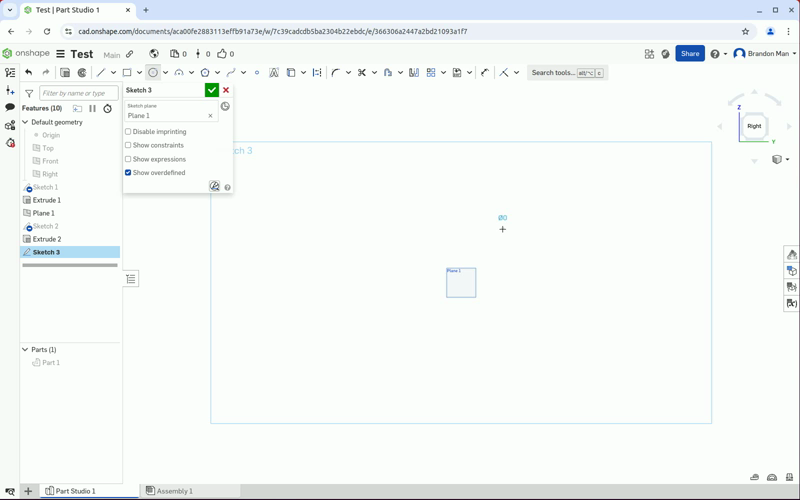
mouse_move(519, 228)
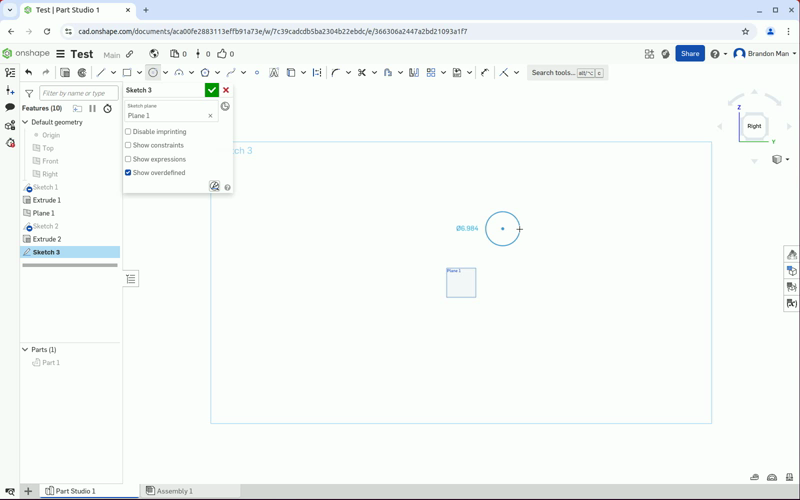
click(519, 228)
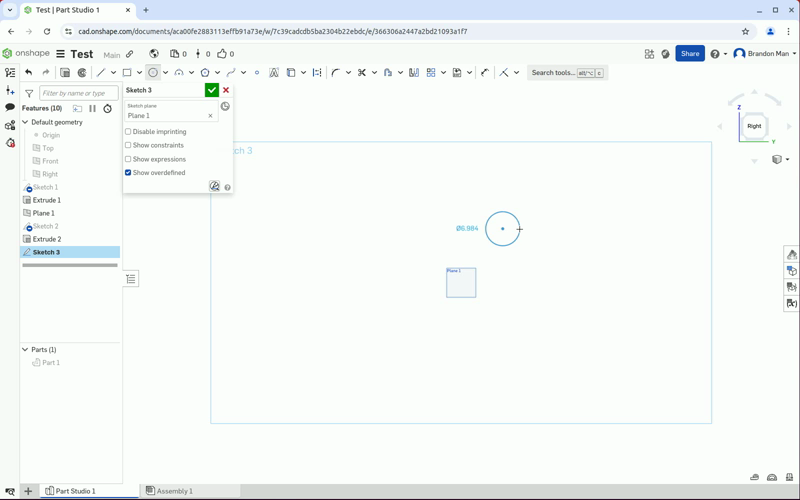
key(esc)
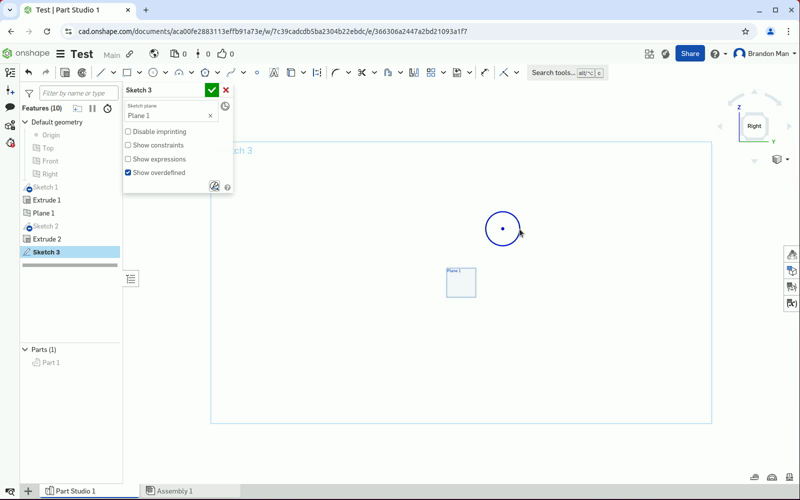
mouse_move(513, 238)
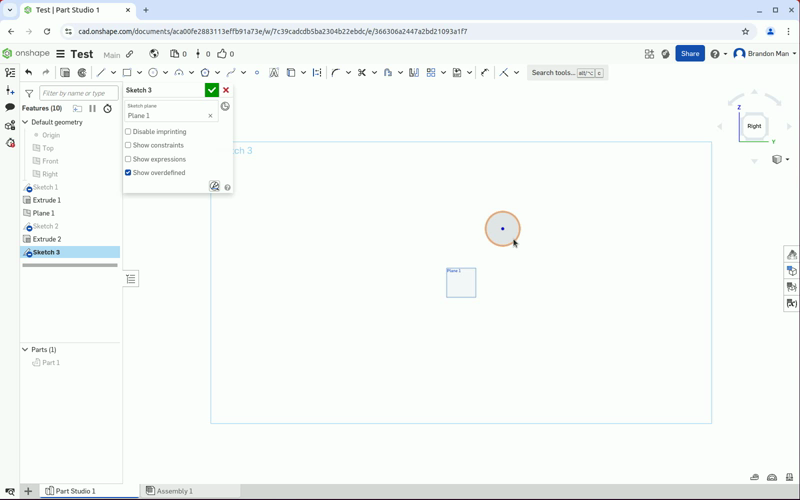
scroll(6)
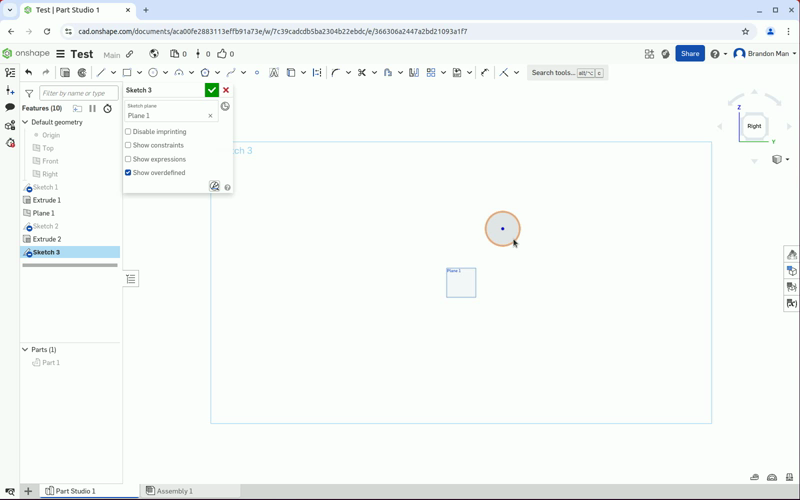
scroll(6)
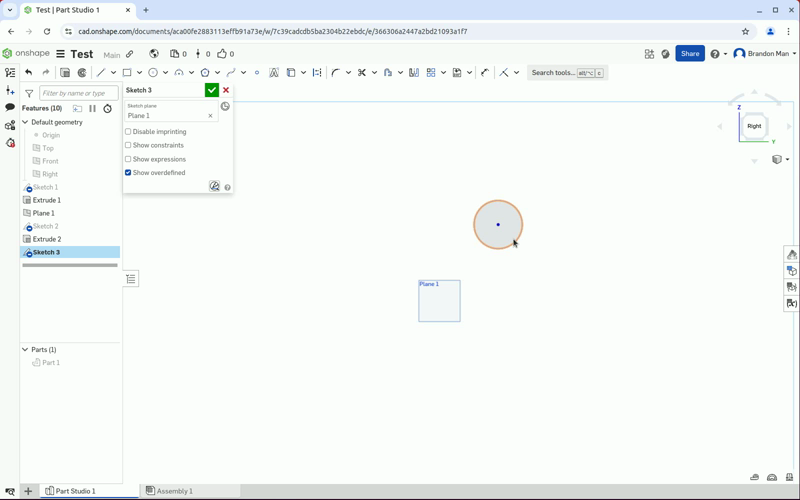
scroll(6)
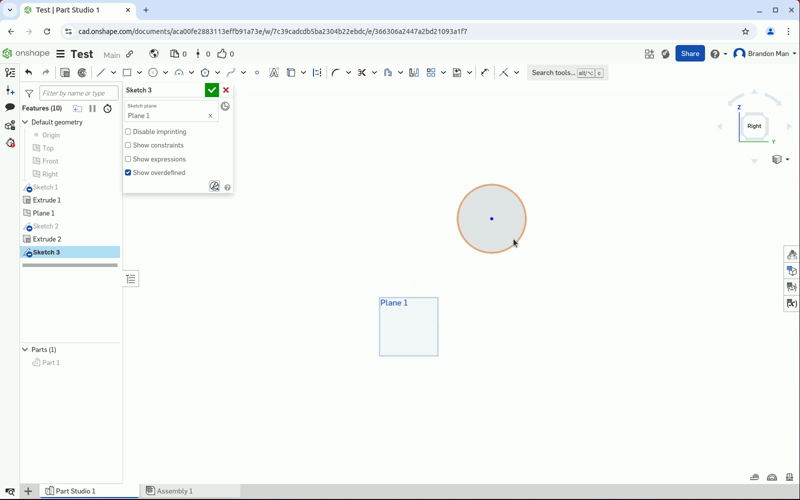
scroll(6)
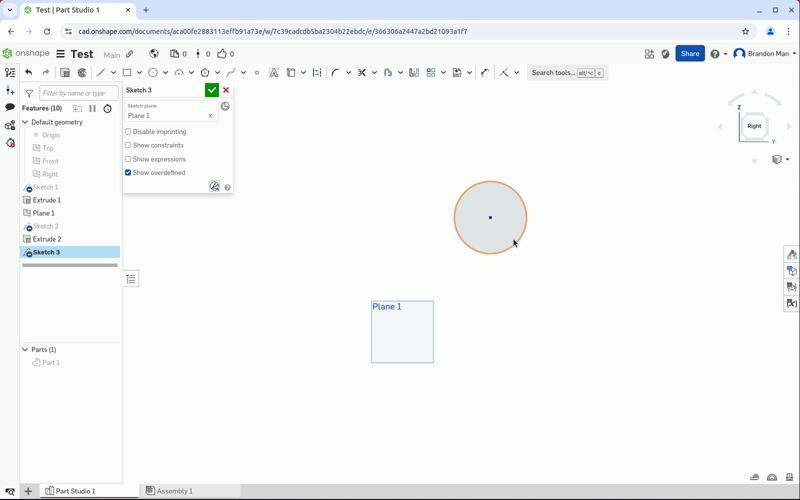
scroll(6)
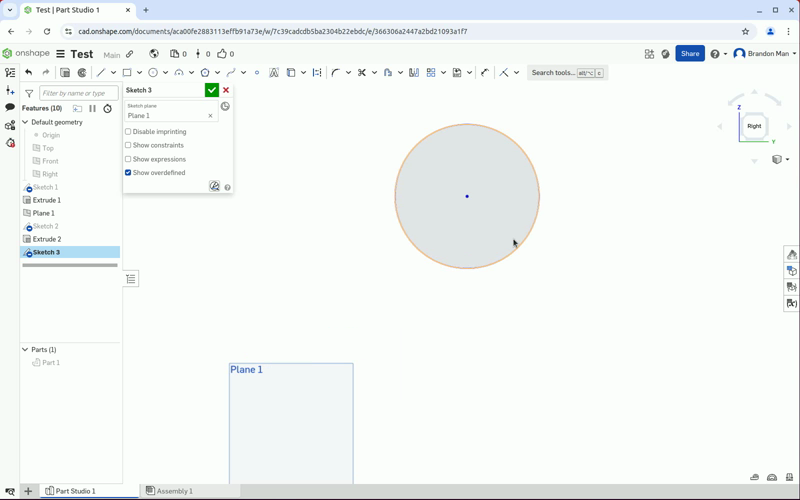
scroll(6)
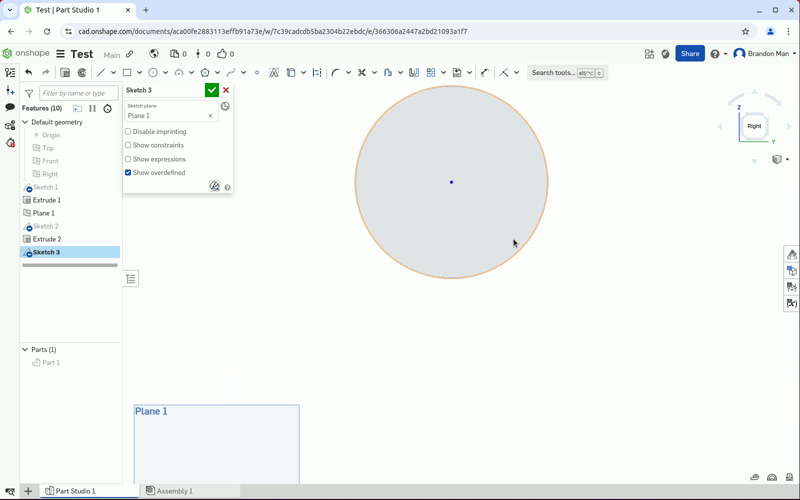
scroll(6)
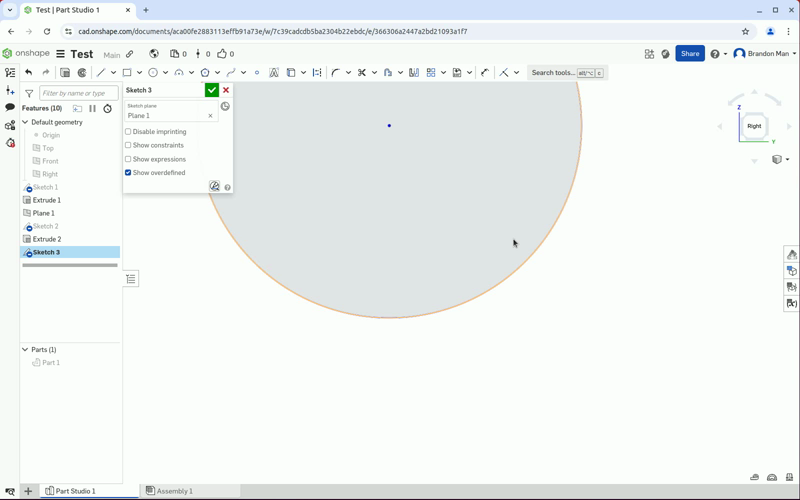
click(513, 238)
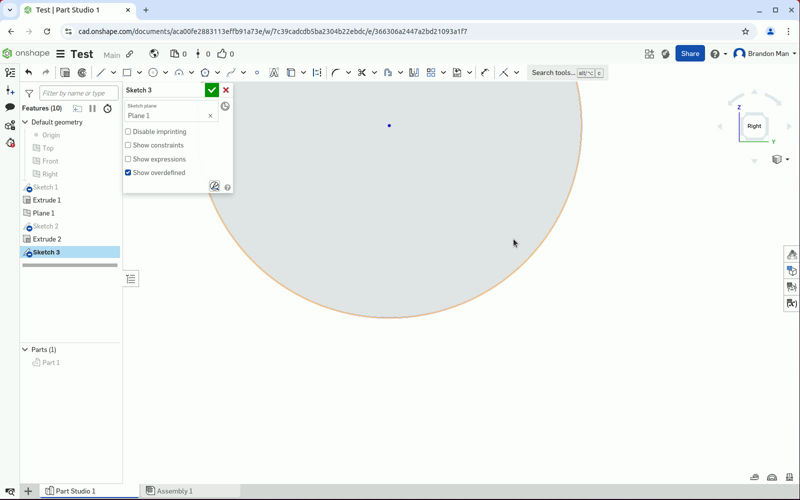
scroll(-6)
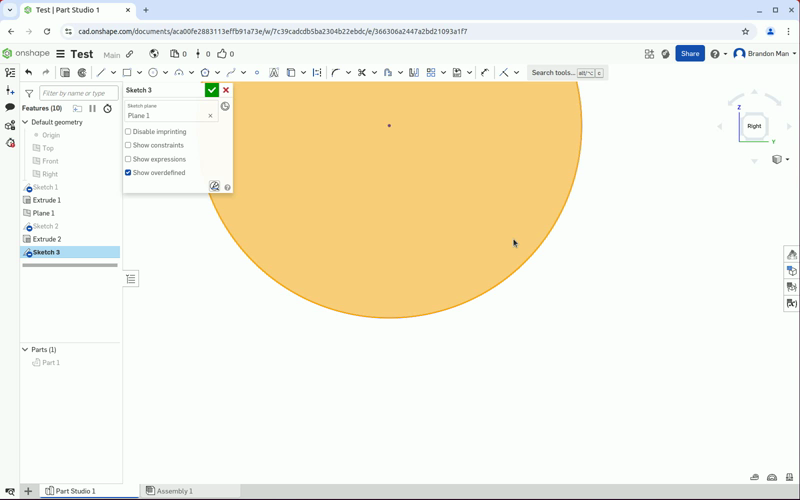
scroll(-6)
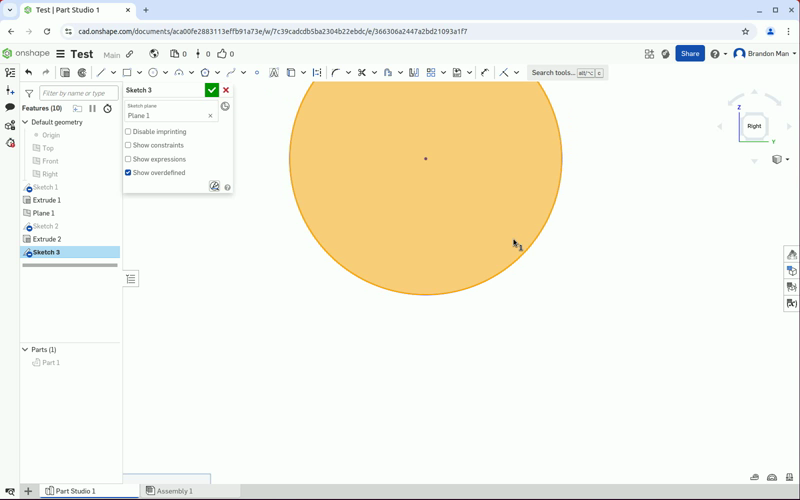
scroll(-6)
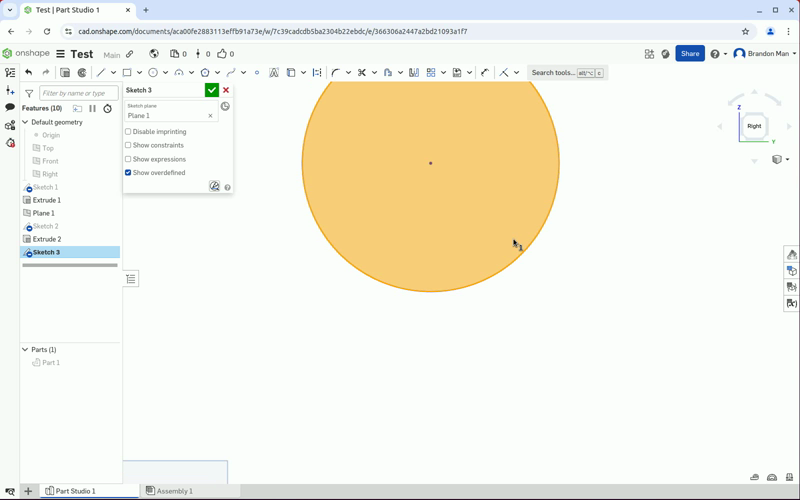
scroll(-6)
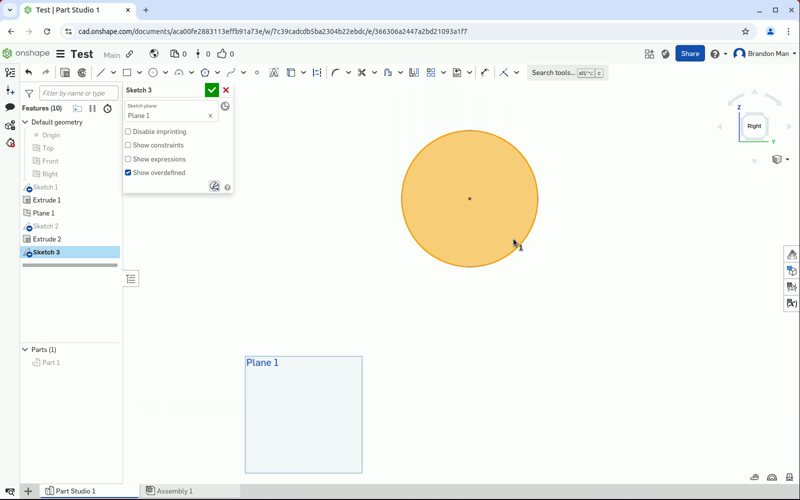
scroll(-6)
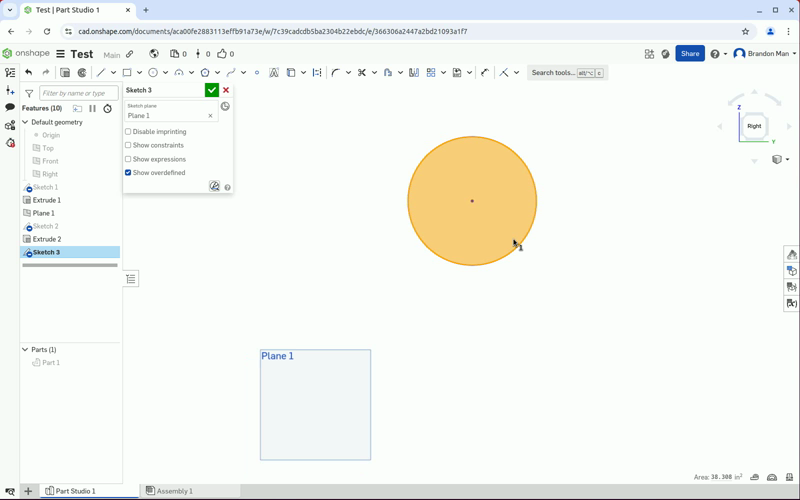
scroll(-6)
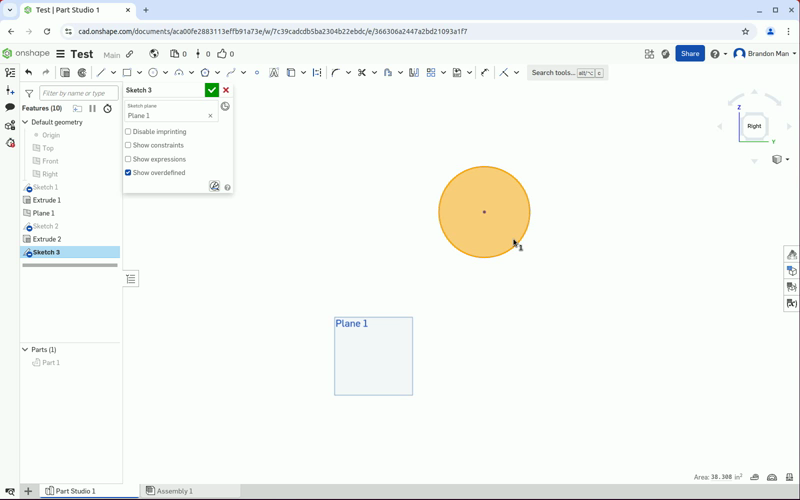
scroll(-6)
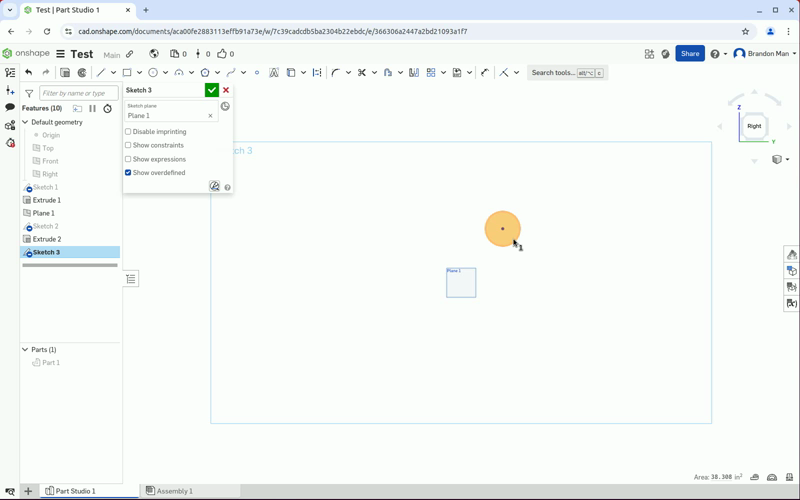
mouse_move(73, 352)
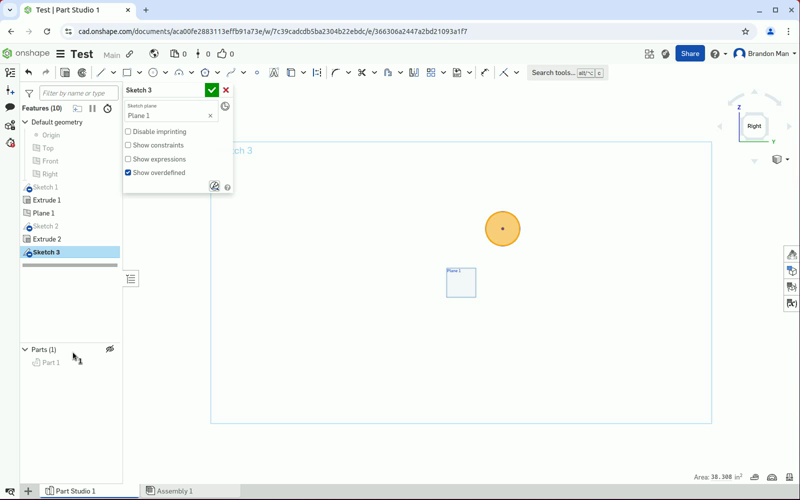
key(shift+y)
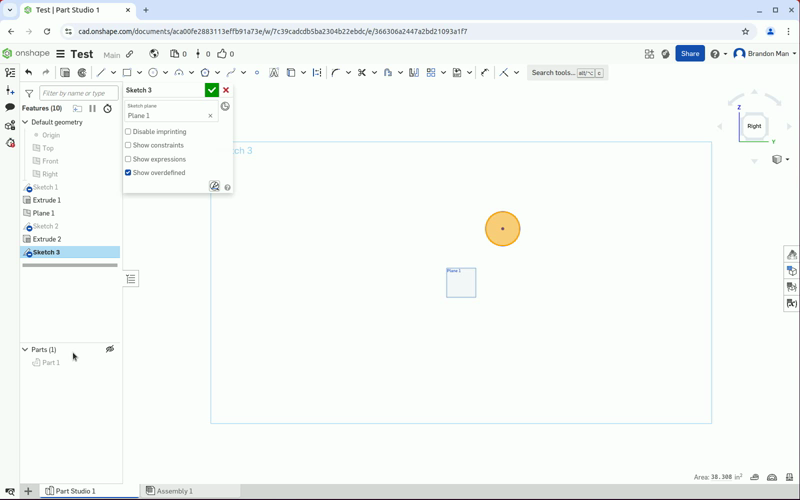
key(shift+e)
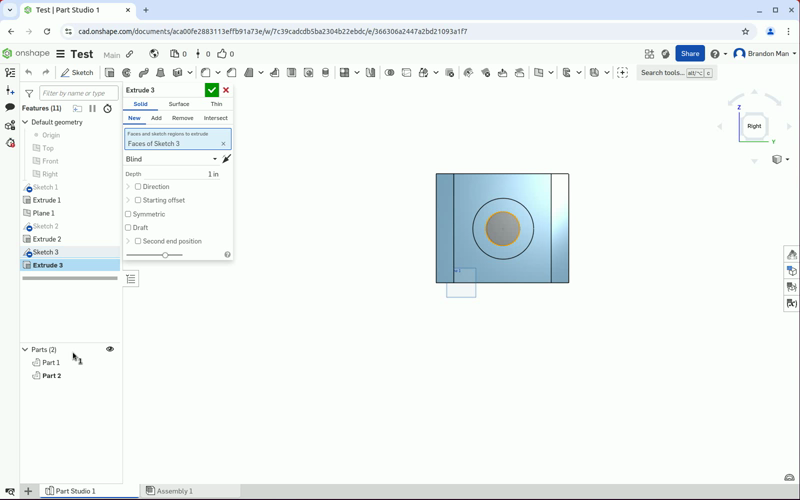
mouse_move(143, 106)
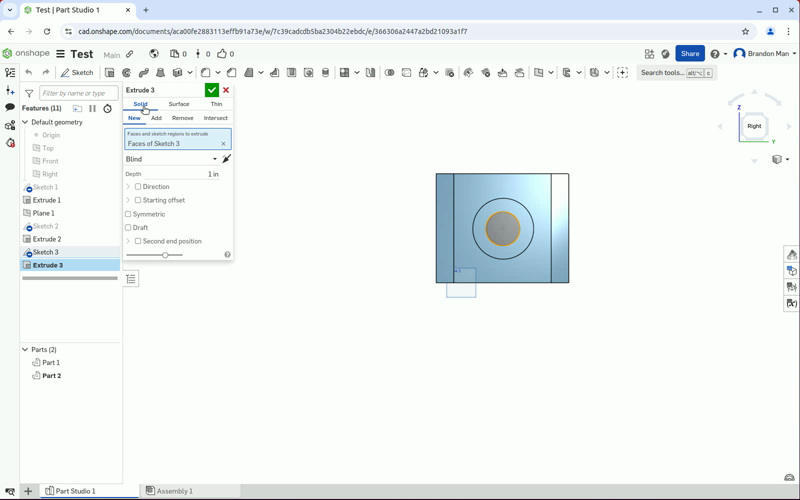
click(143, 106)
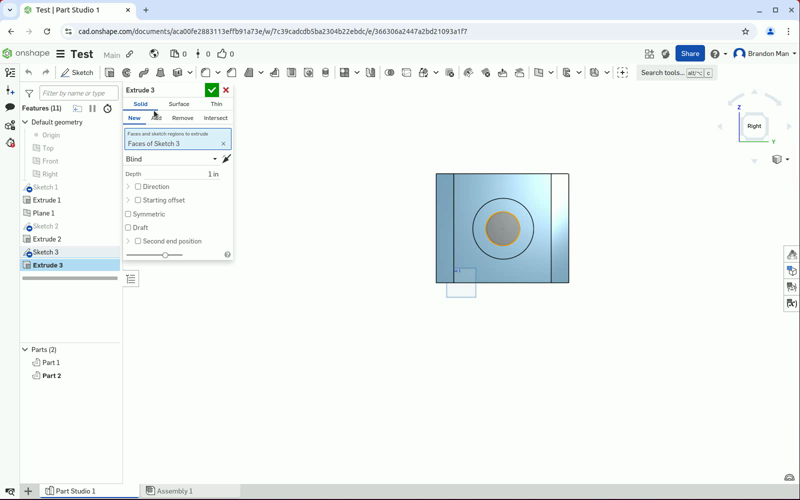
mouse_move(186, 120)
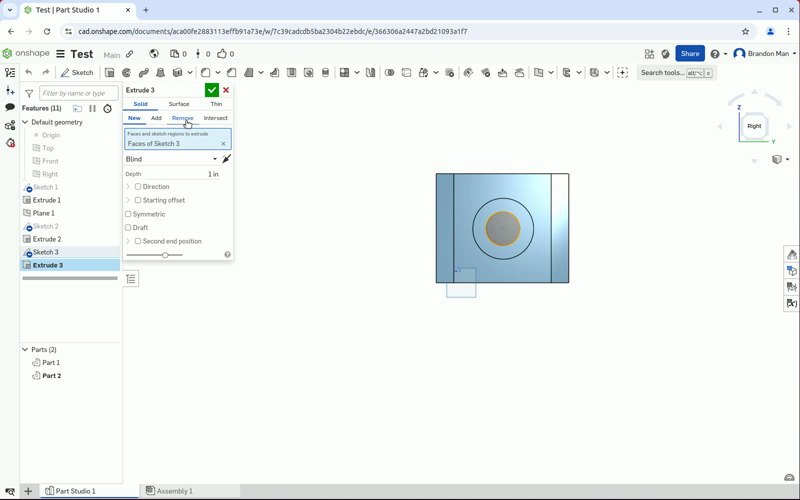
click(186, 120)
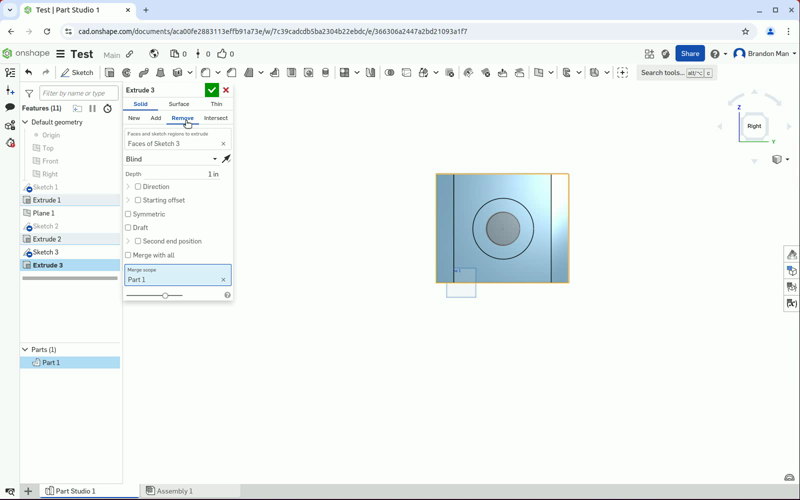
key(tab, 4)
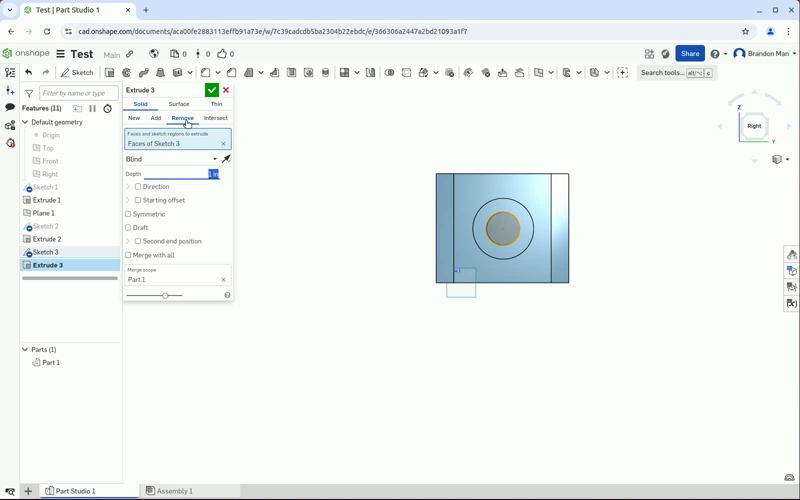
text(2.166)
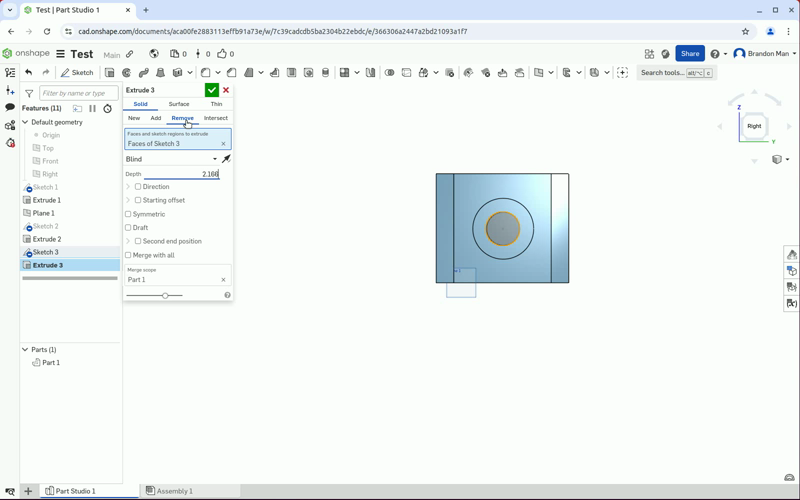
key(tab, 6)
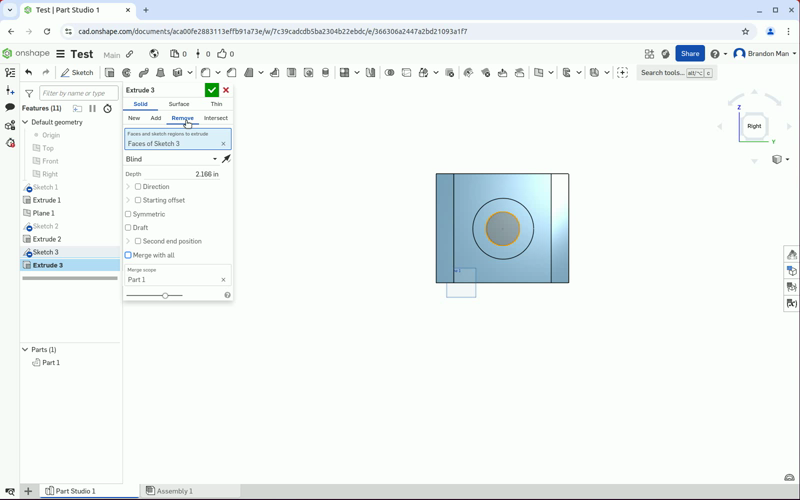
key(space)
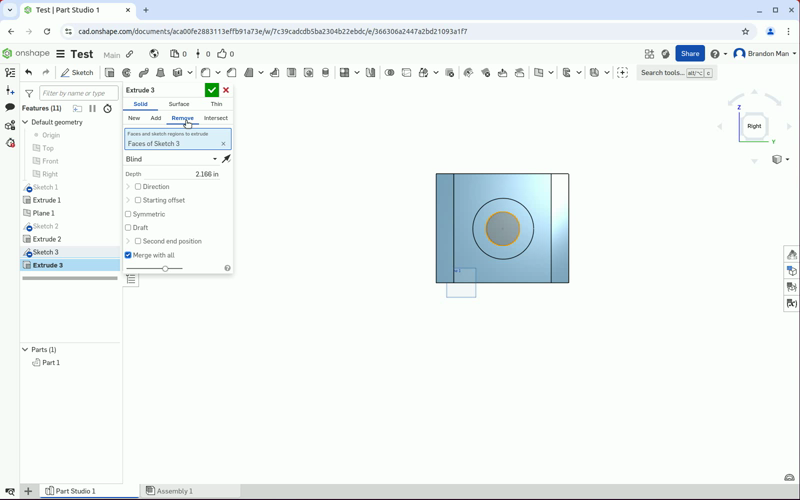
key(enter)
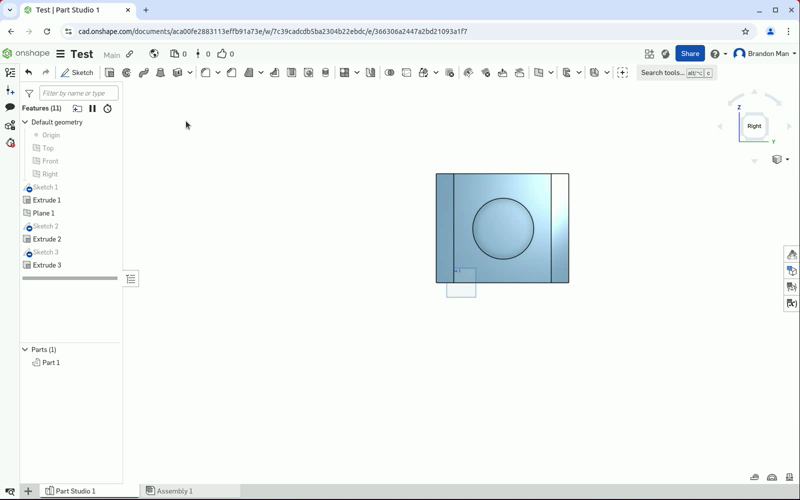
key(shift+h)
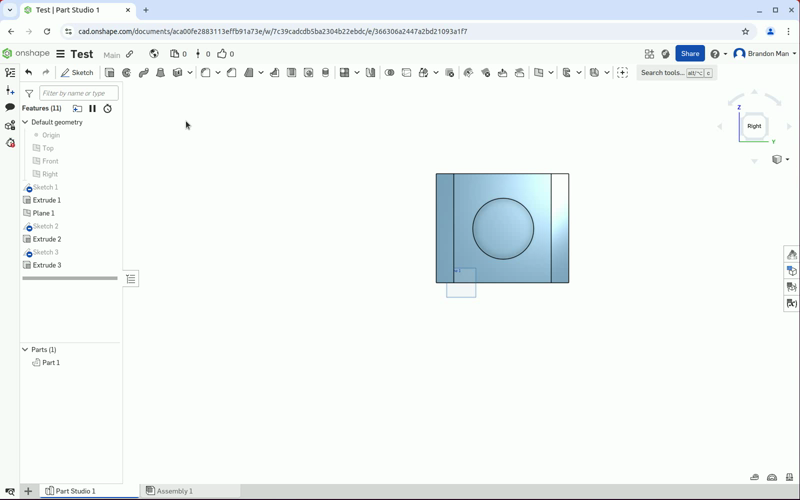
key(shift+h)
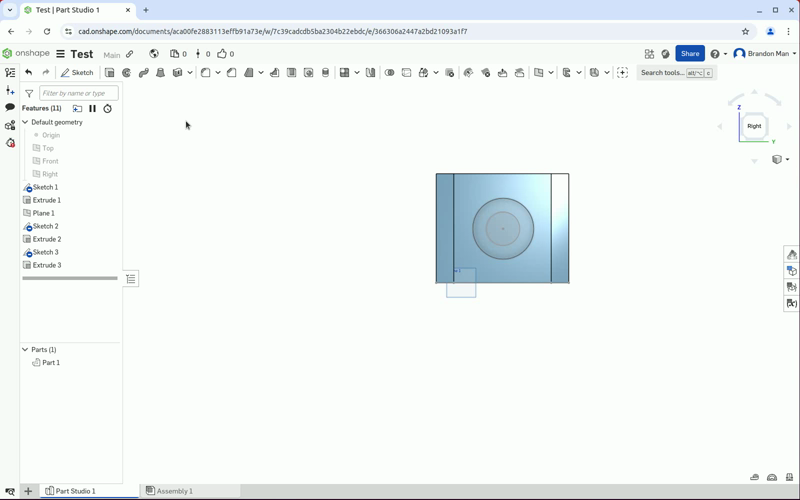
key(shift+7)
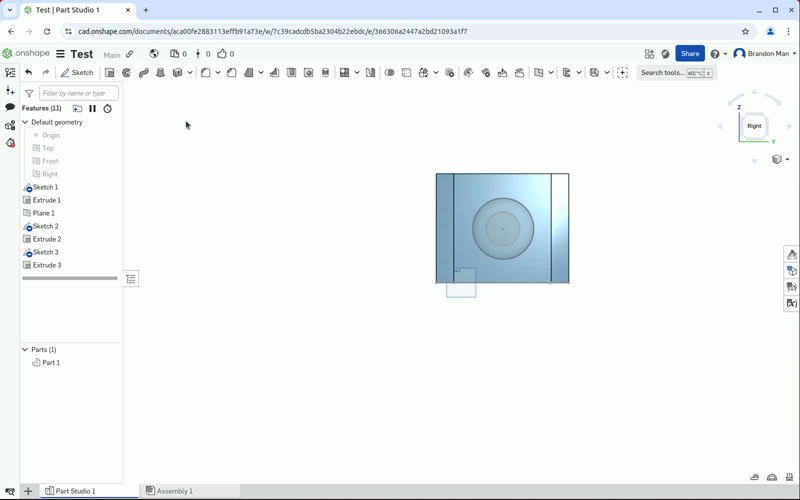
key(right, 2)
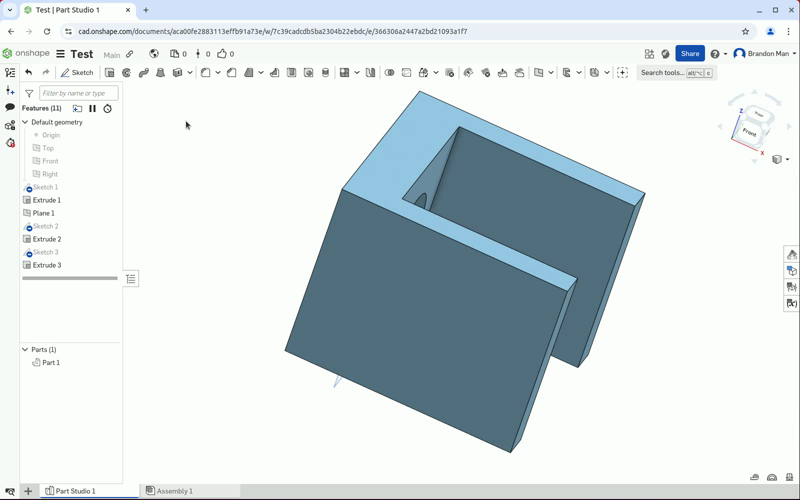
key(down, 2)
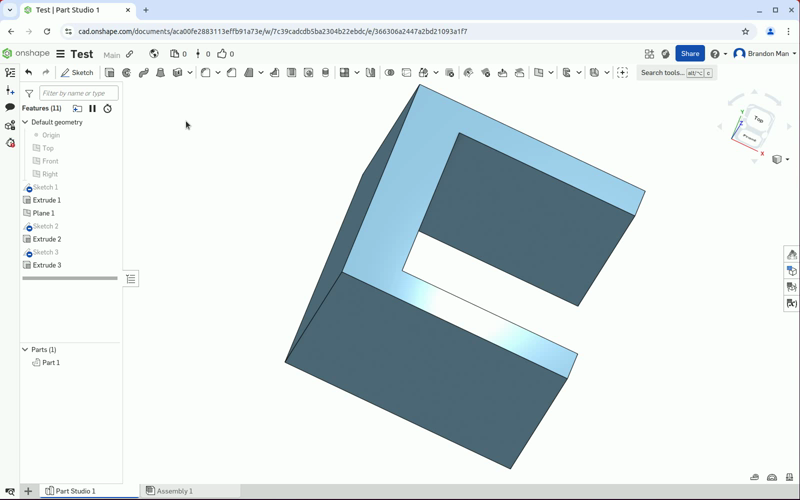
key(up, 2)
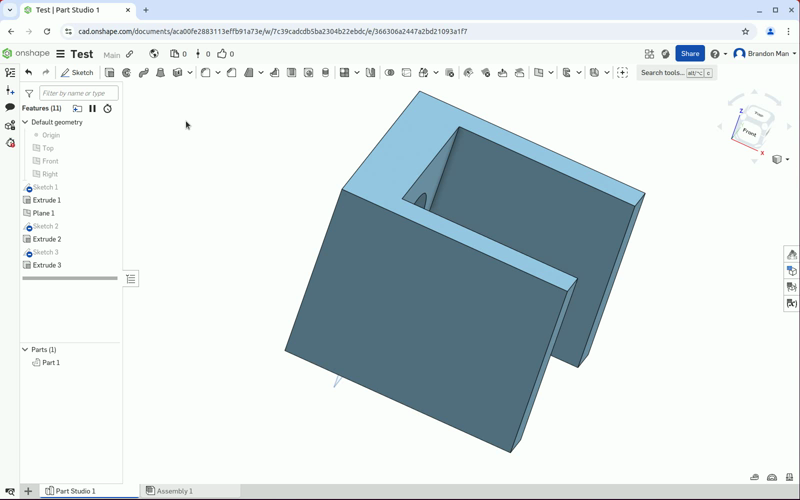
key(left, 2)
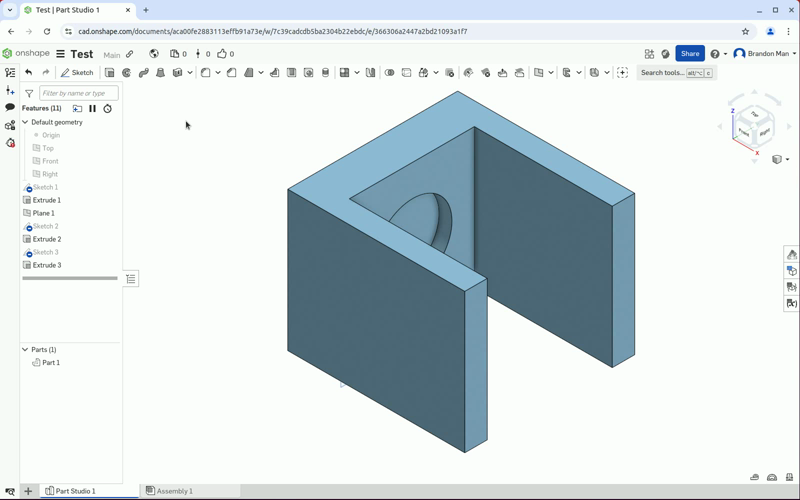
mouse_move(73, 189)
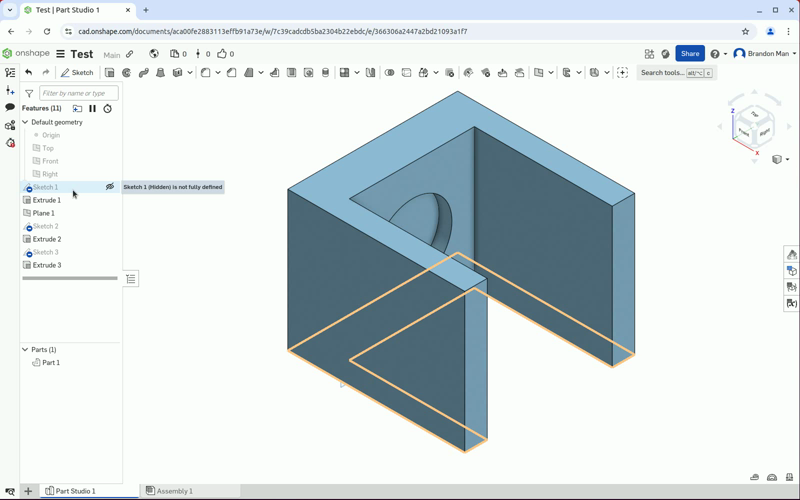
click(73, 189)